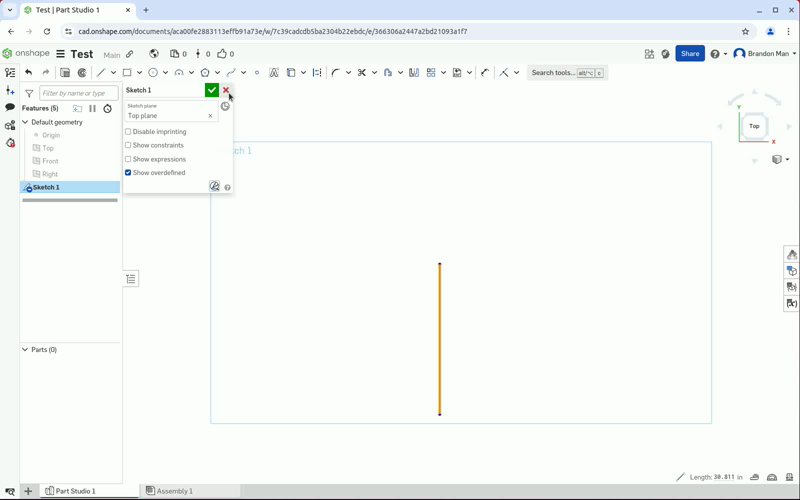
key(shift+h)
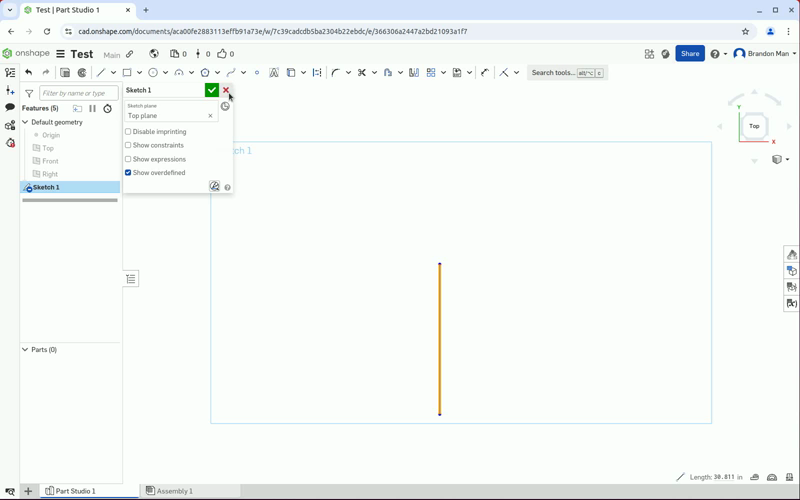
key(shift+s)
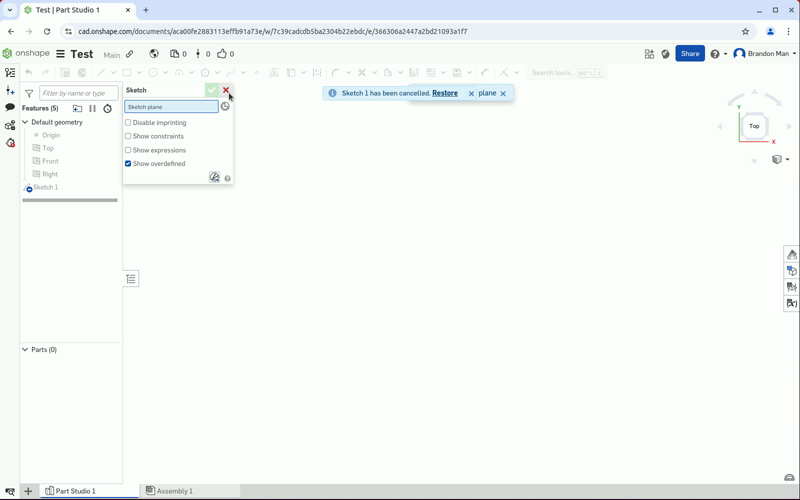
mouse_move(73, 150)
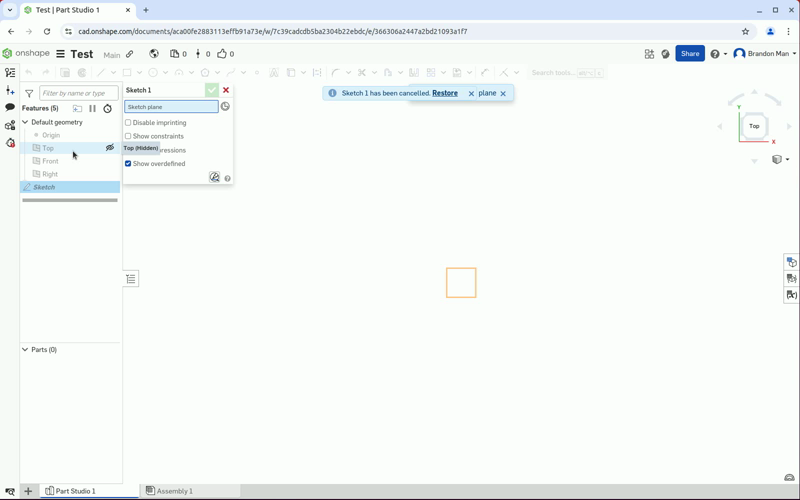
click(73, 150)
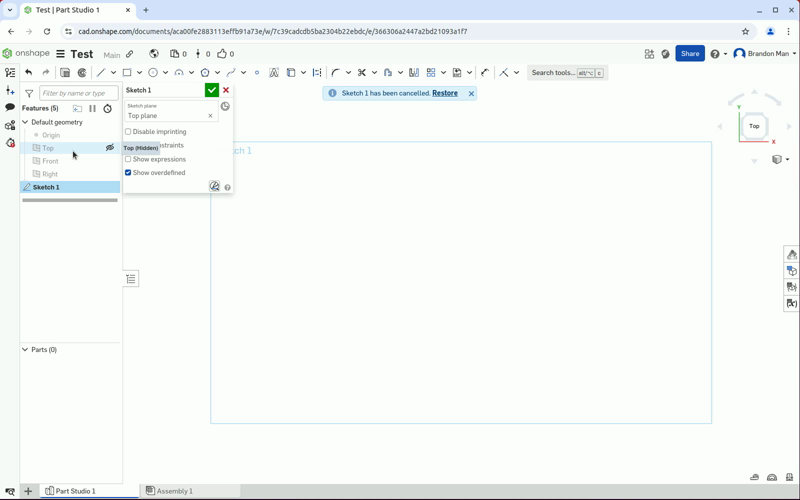
mouse_move(73, 352)
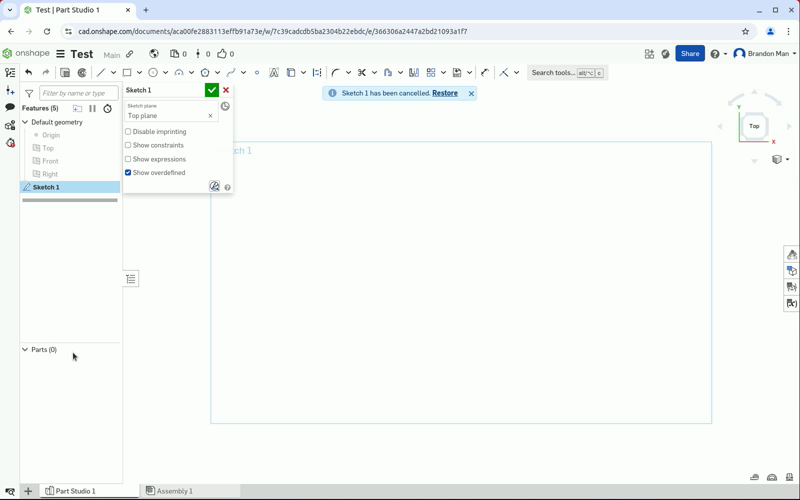
key(y)
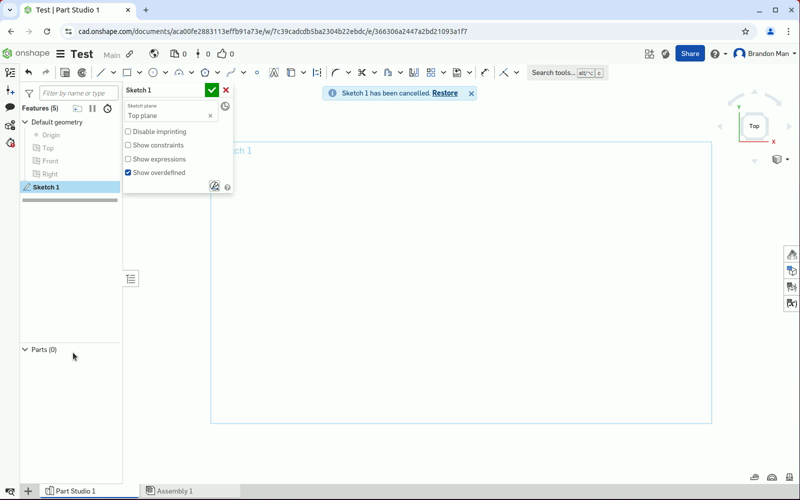
key(l)
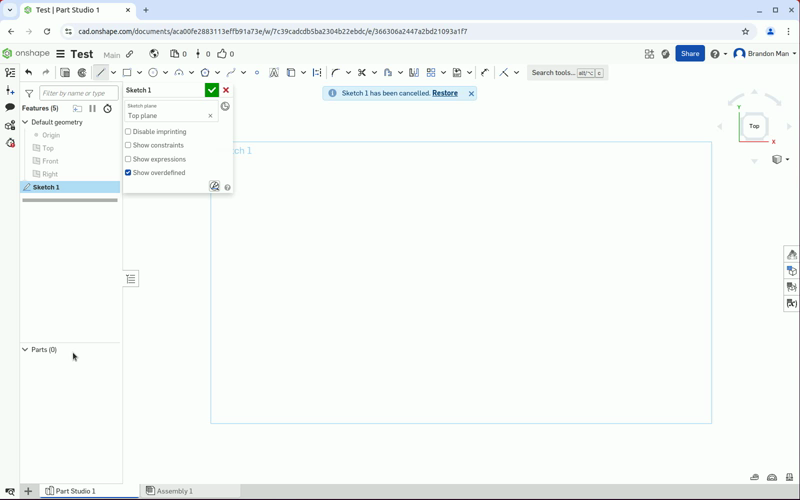
key_down(shift)
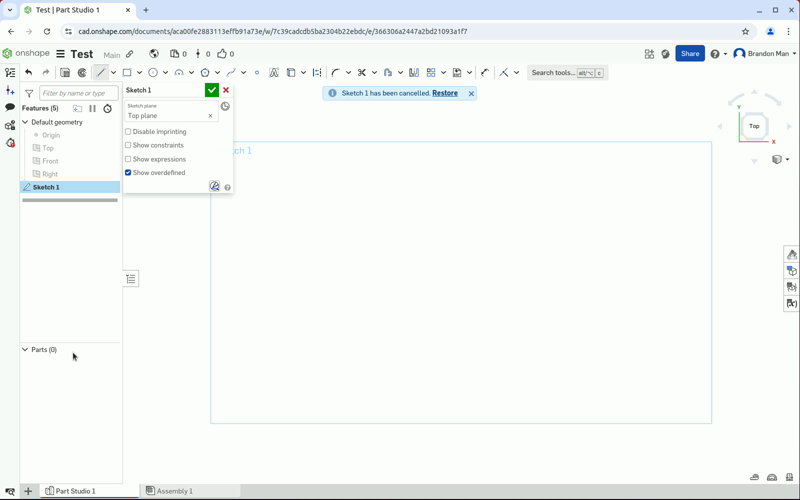
mouse_move(460, 282)
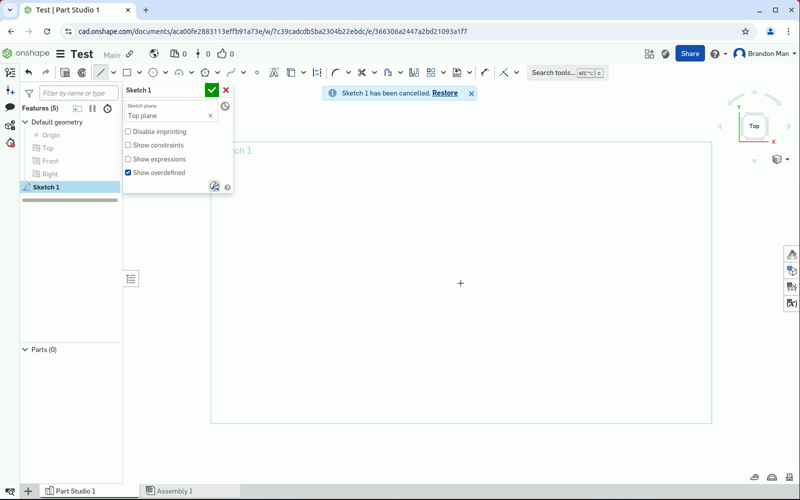
click(460, 282)
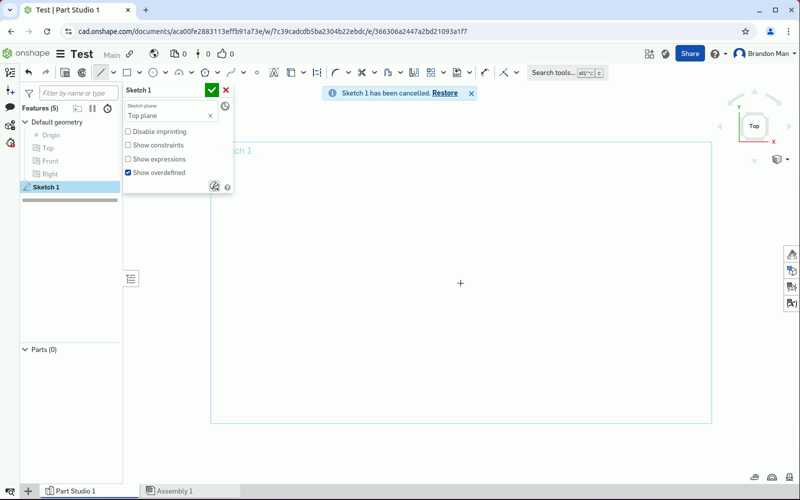
key_up(shift)
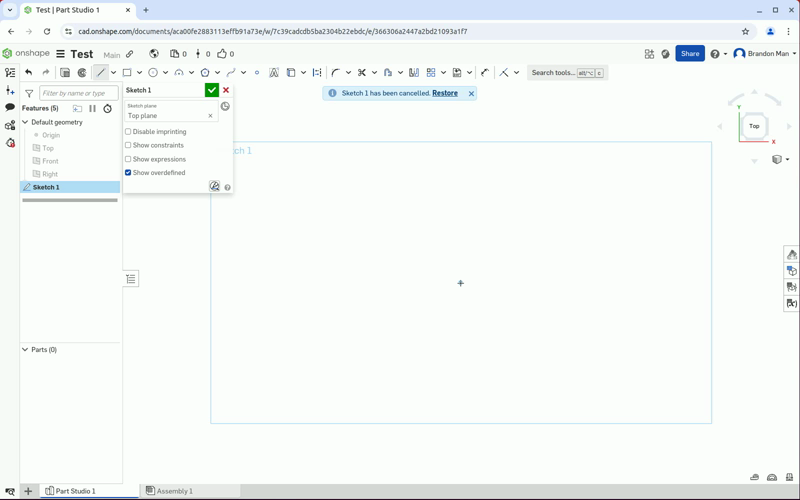
key_down(shift)
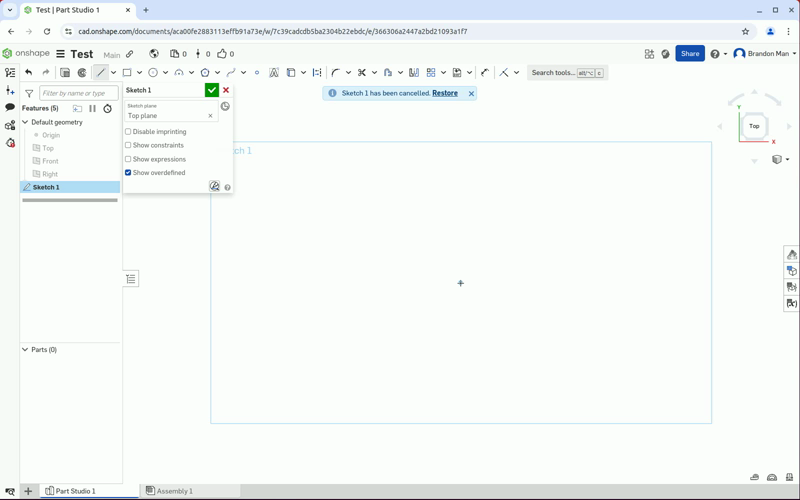
mouse_move(535, 282)
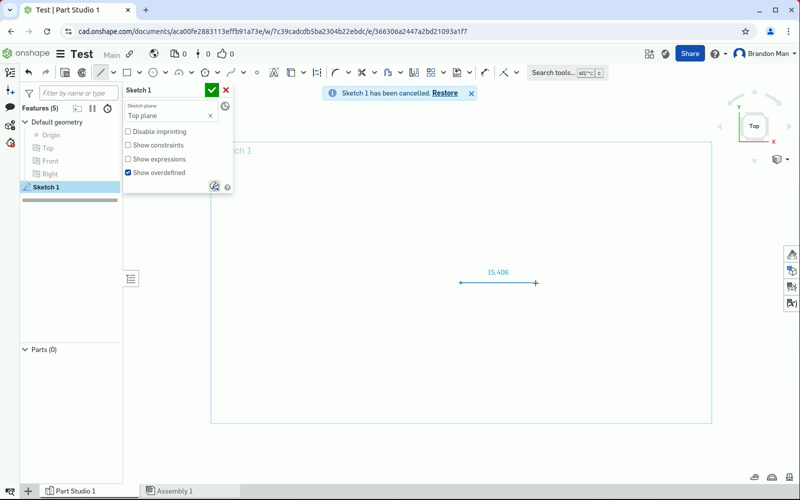
click(535, 282)
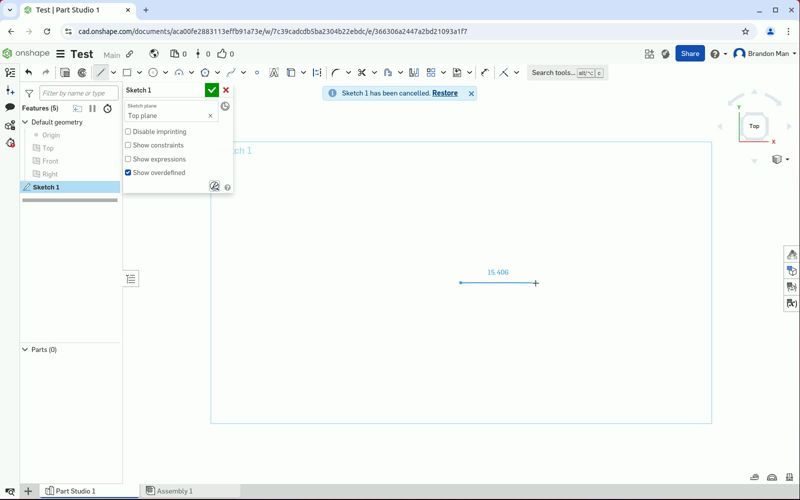
key_up(shift)
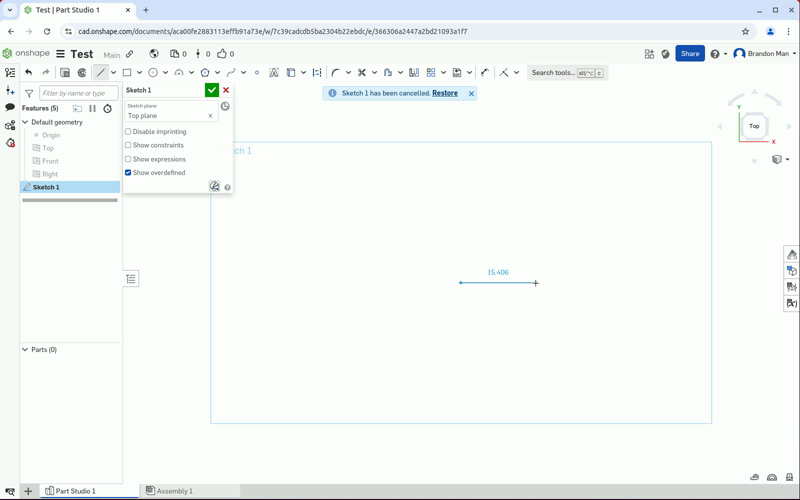
key_down(shift)
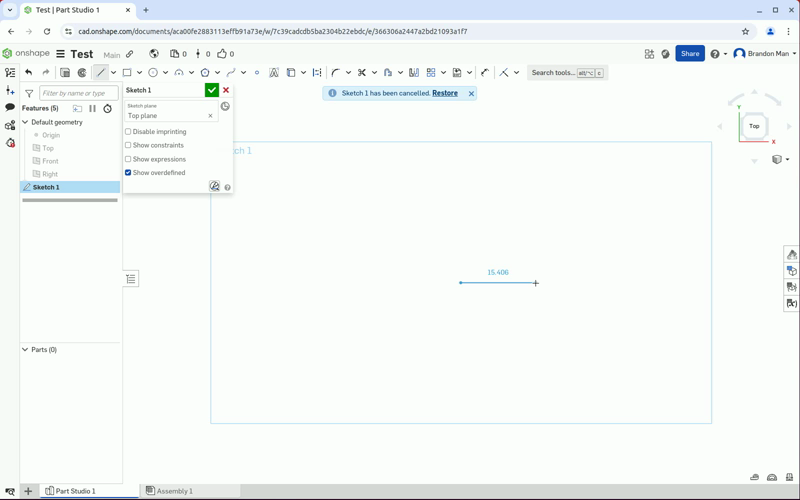
mouse_move(535, 170)
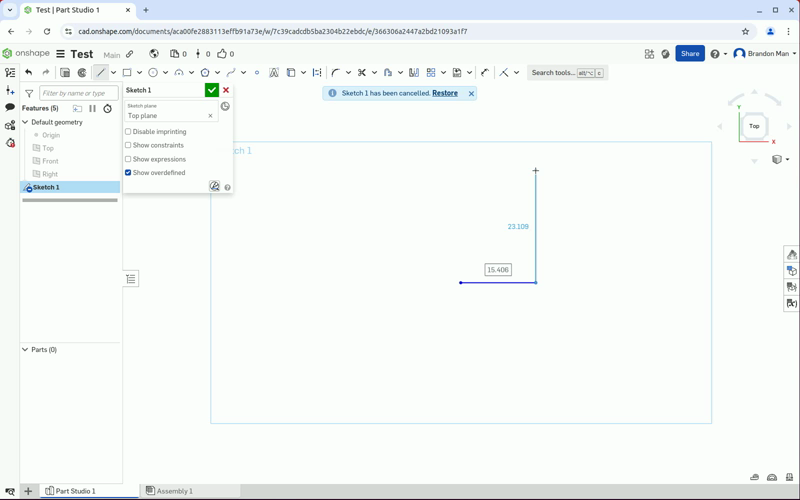
click(535, 170)
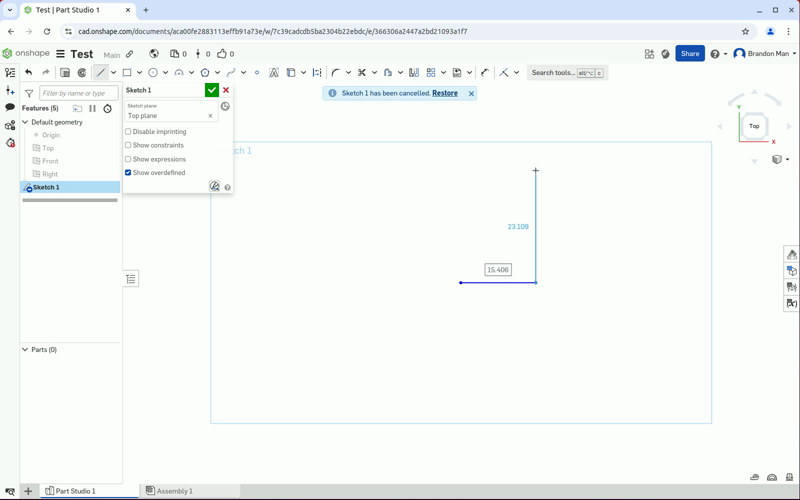
key_up(shift)
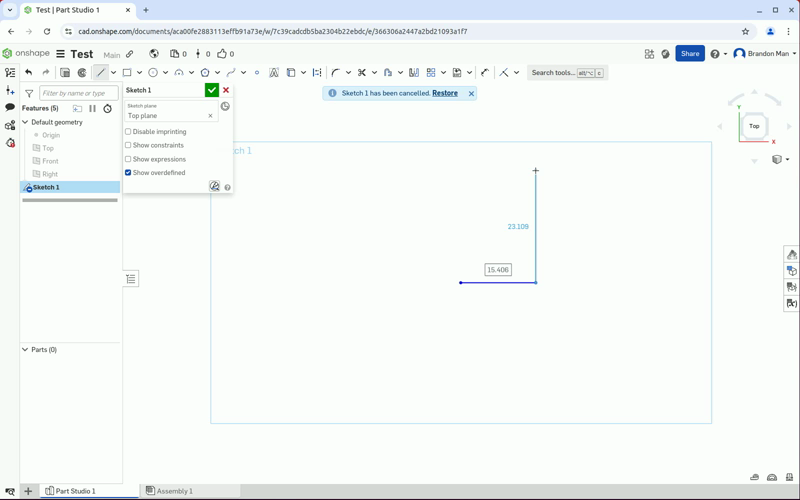
key_down(shift)
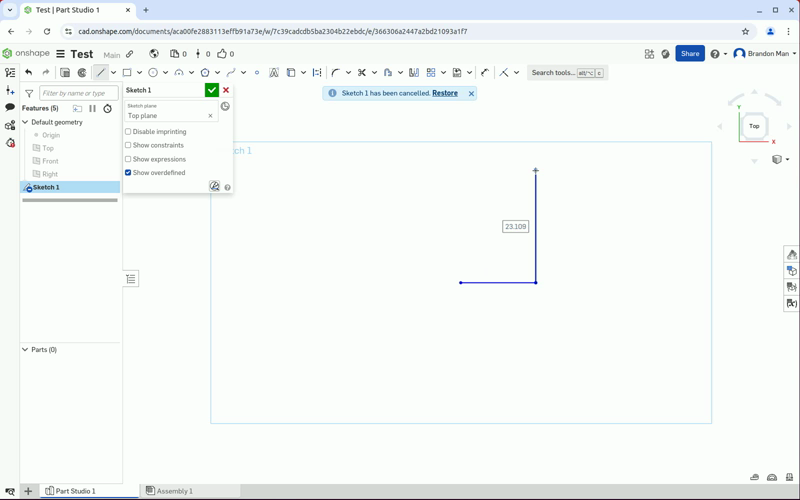
mouse_move(460, 170)
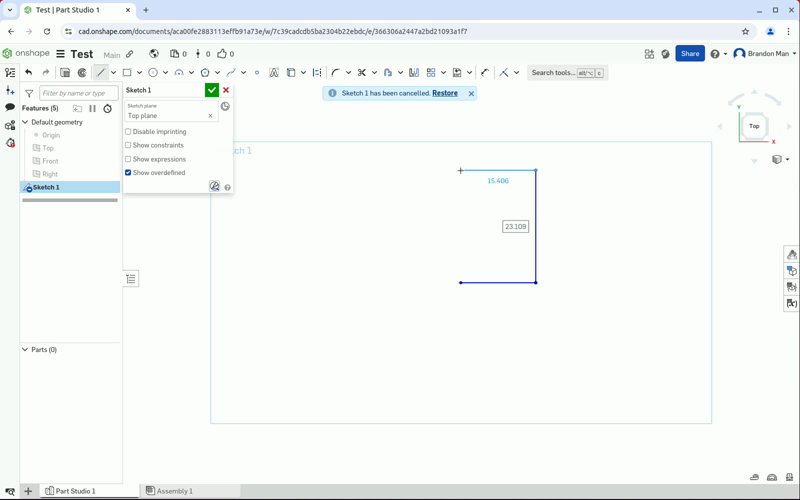
click(460, 170)
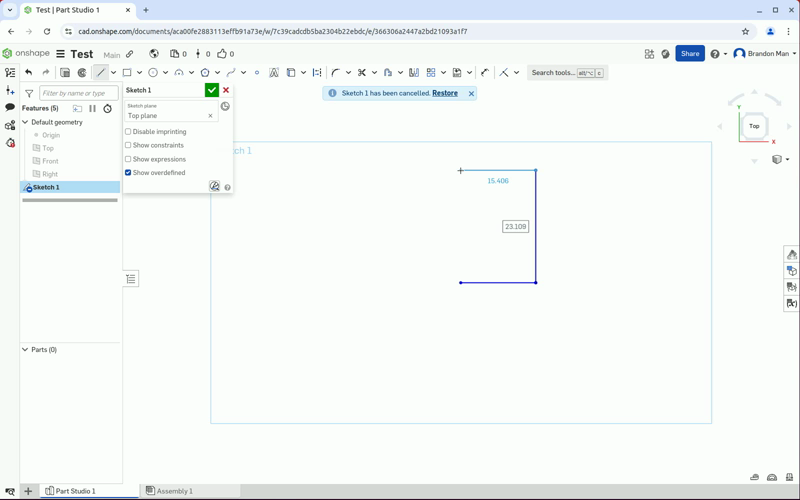
key_up(shift)
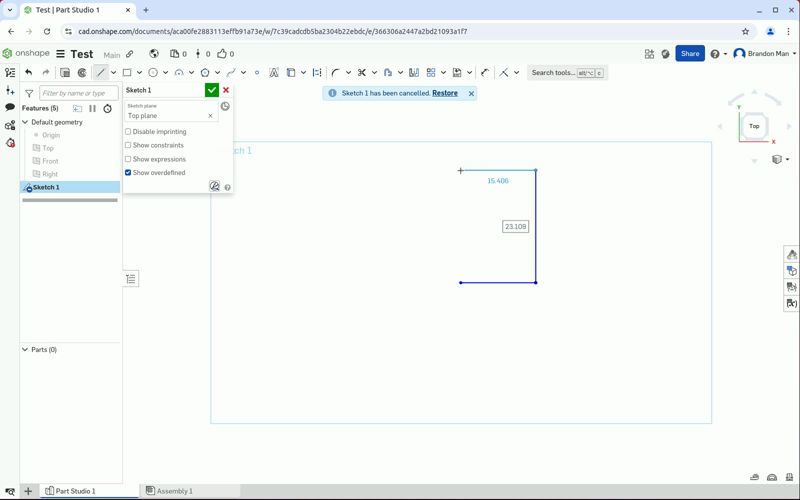
key_down(shift)
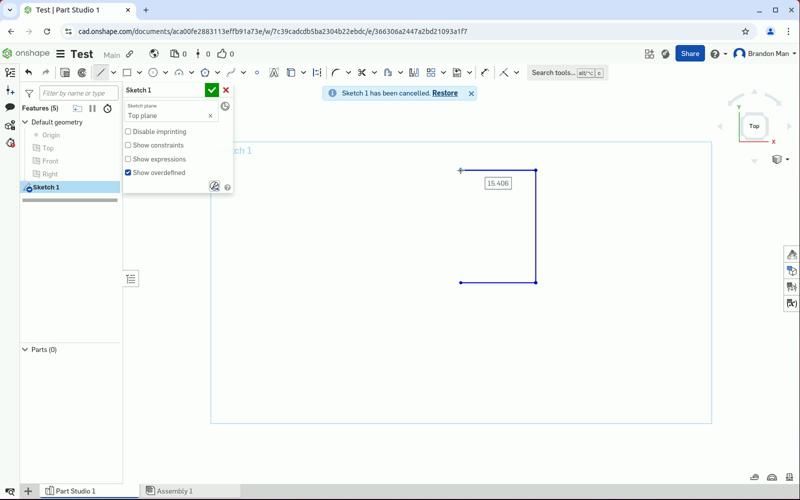
mouse_move(460, 282)
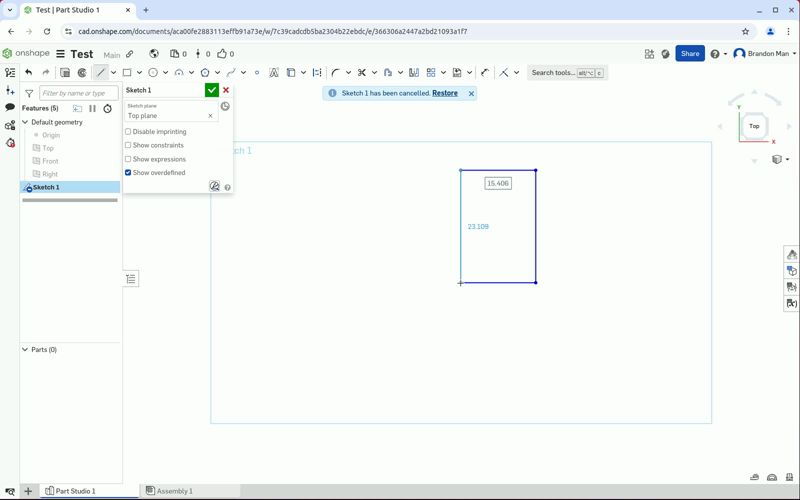
key_up(shift)
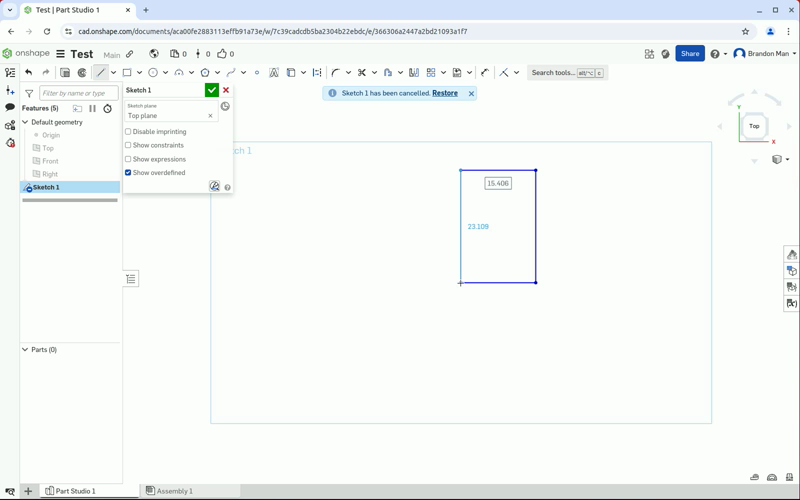
click(460, 282)
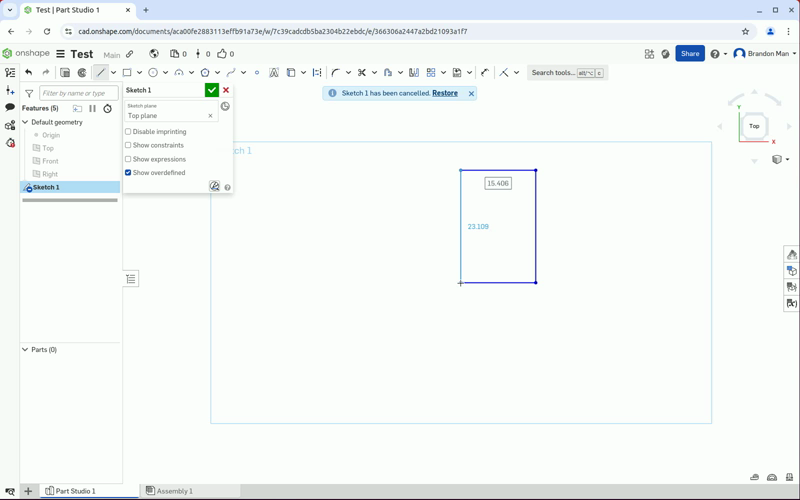
key(esc)
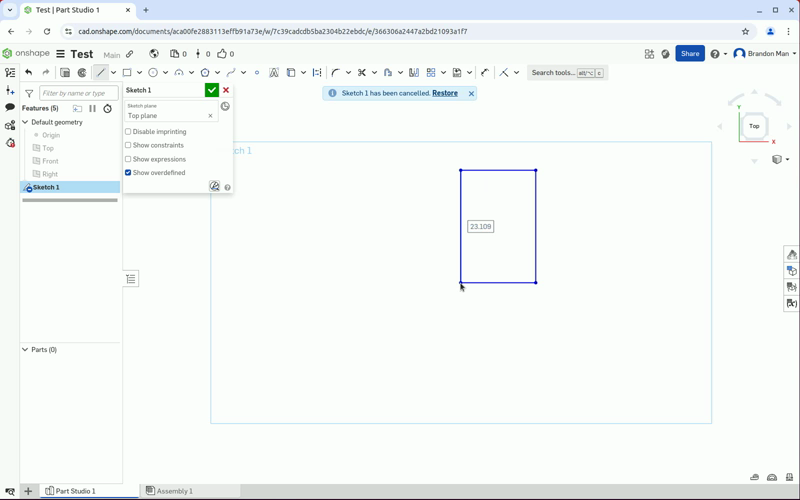
mouse_move(476, 232)
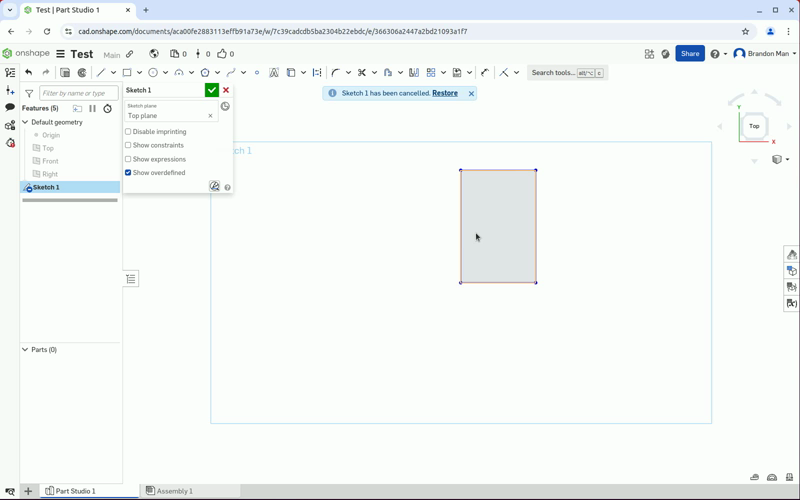
click(476, 232)
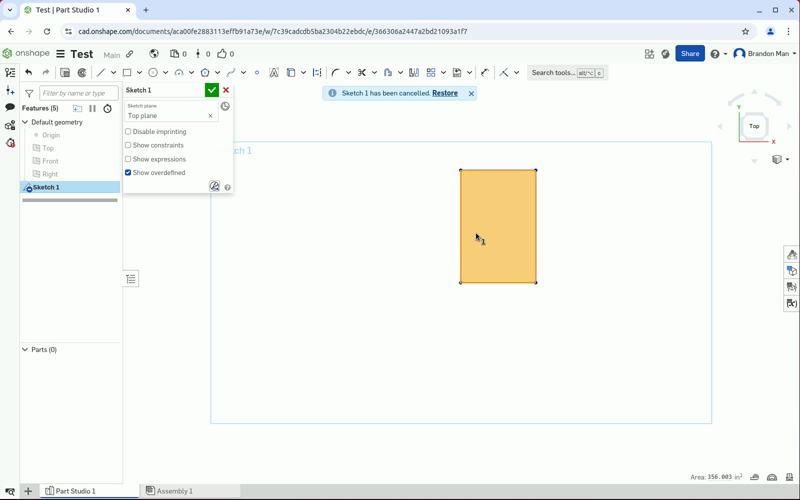
mouse_move(73, 352)
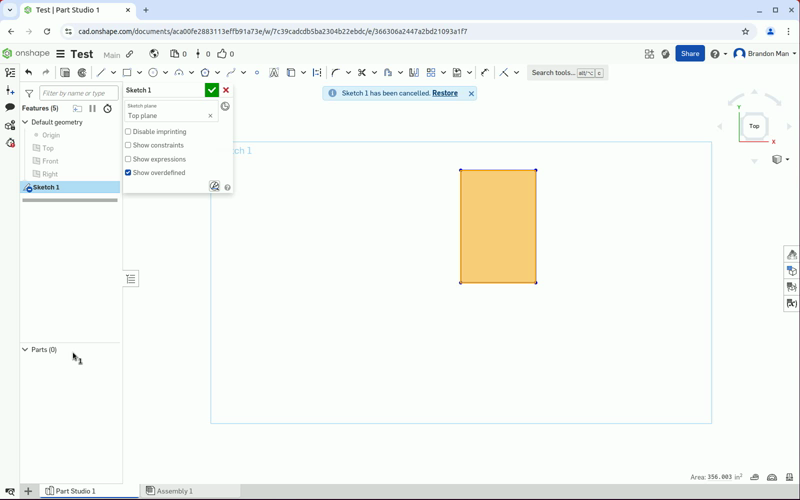
key(shift+y)
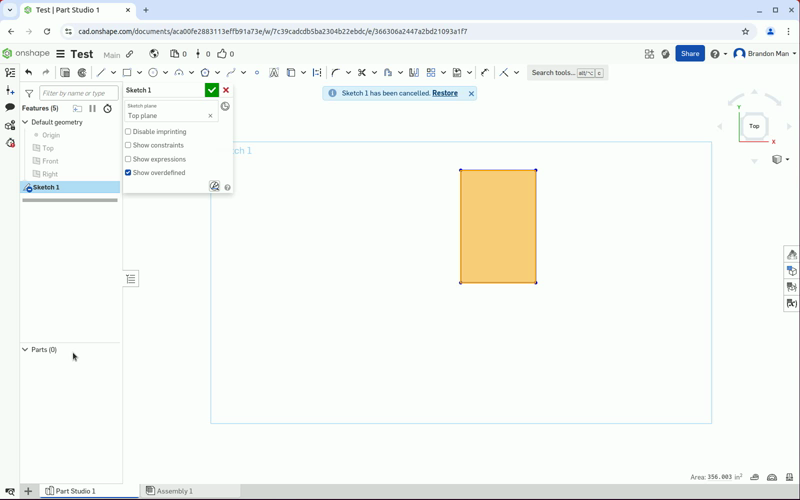
key(shift+e)
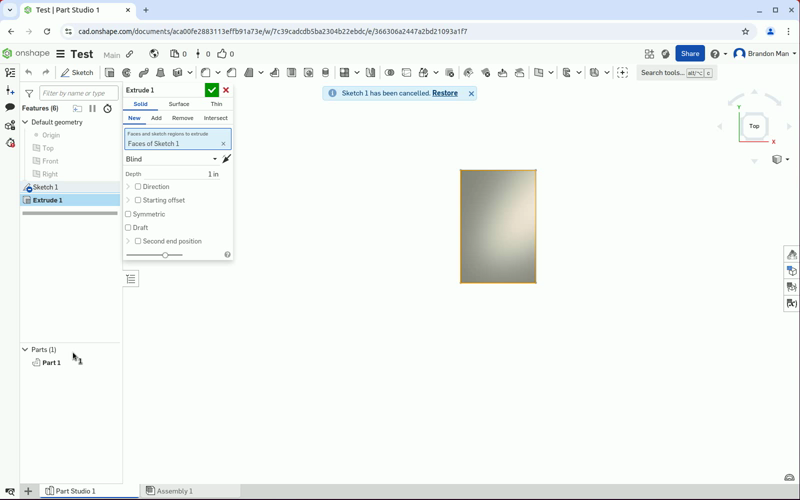
mouse_move(143, 106)
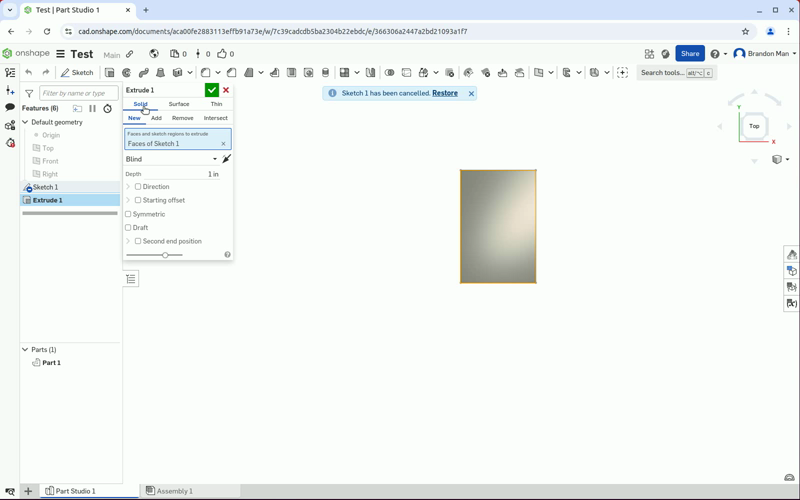
click(143, 106)
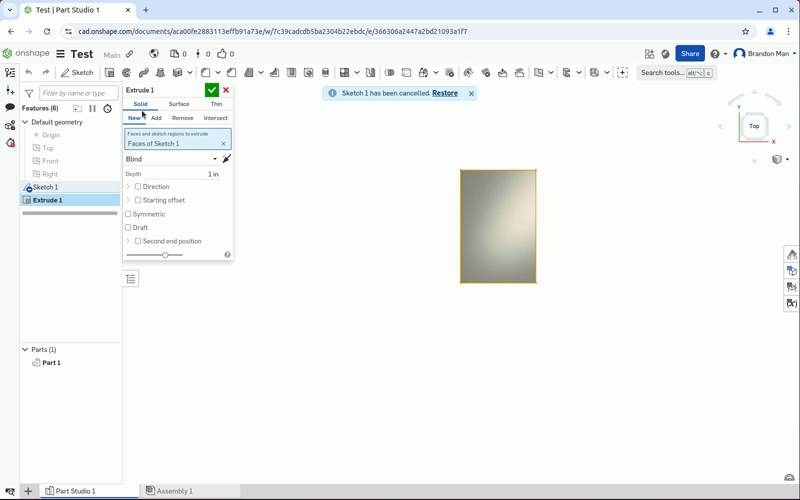
mouse_move(137, 120)
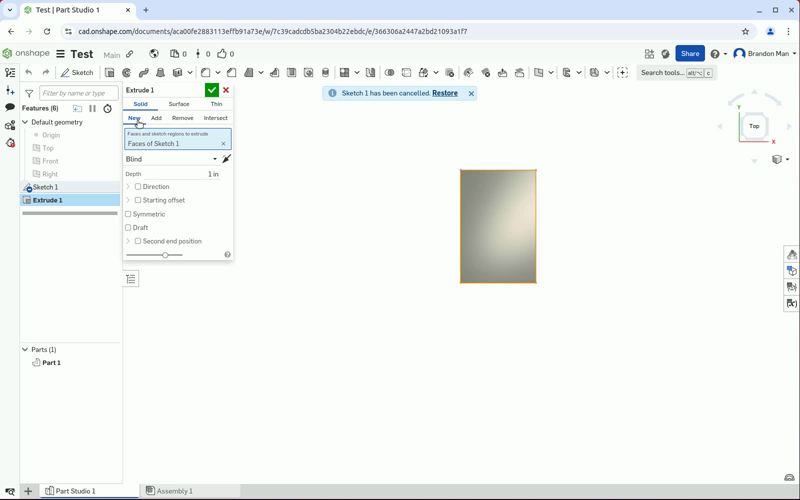
click(137, 120)
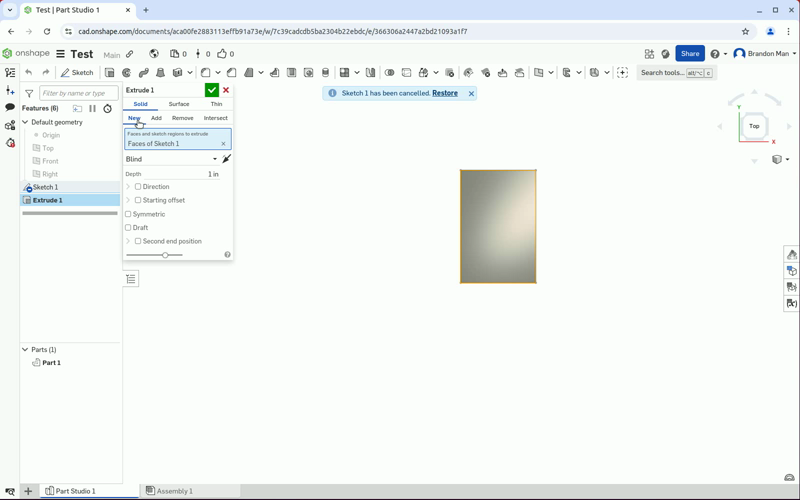
key(tab, 4)
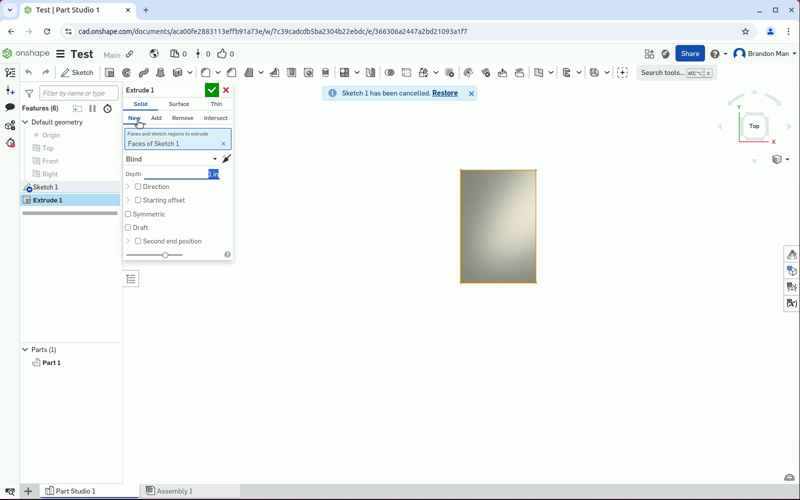
text(9.147)
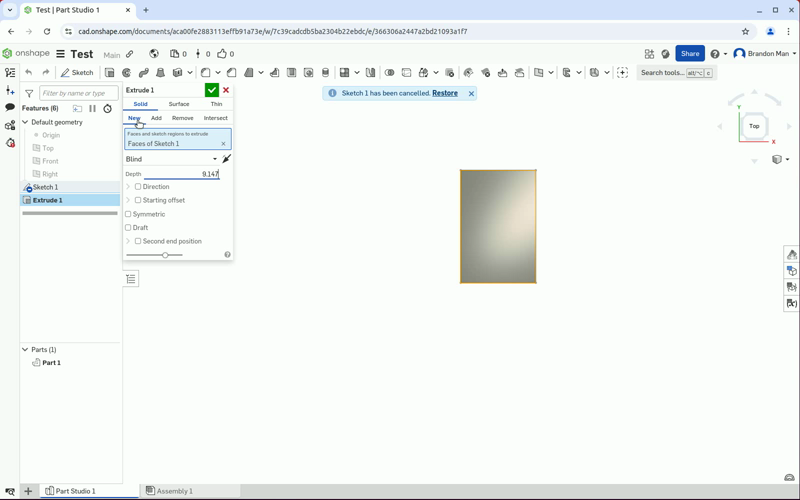
key(enter)
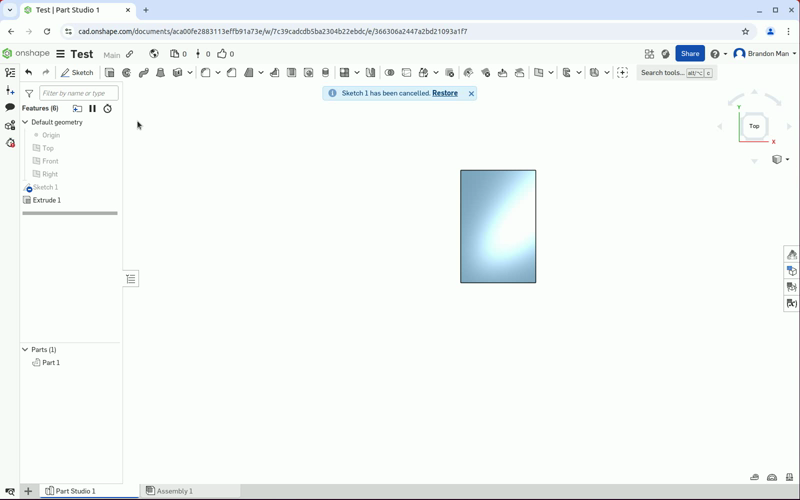
key(shift+h)
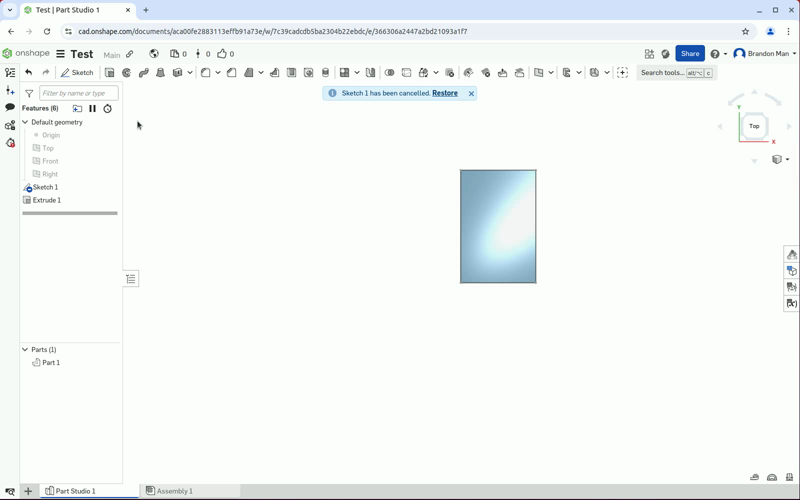
key(shift+h)
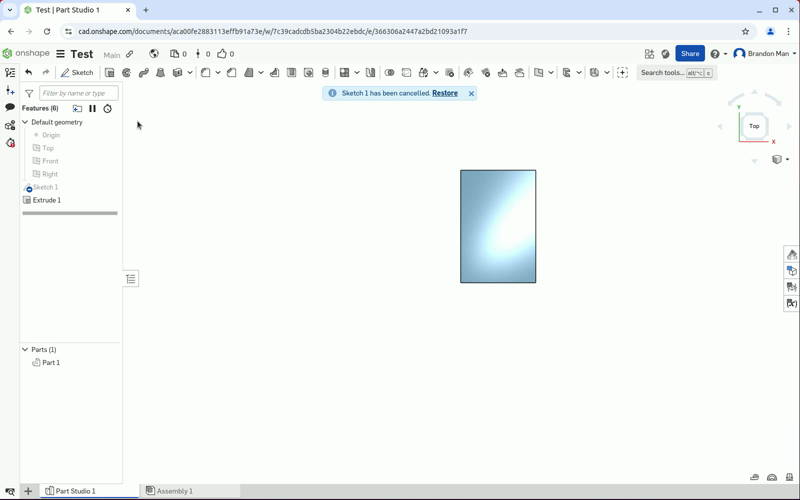
mouse_move(73, 189)
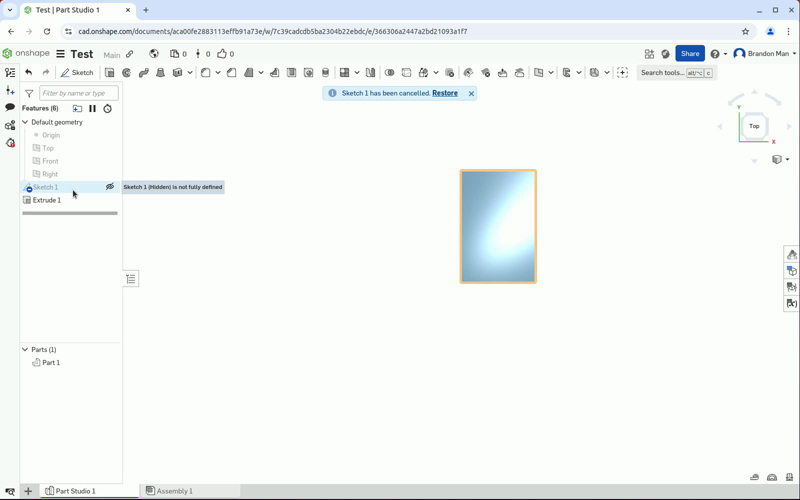
click(73, 189)
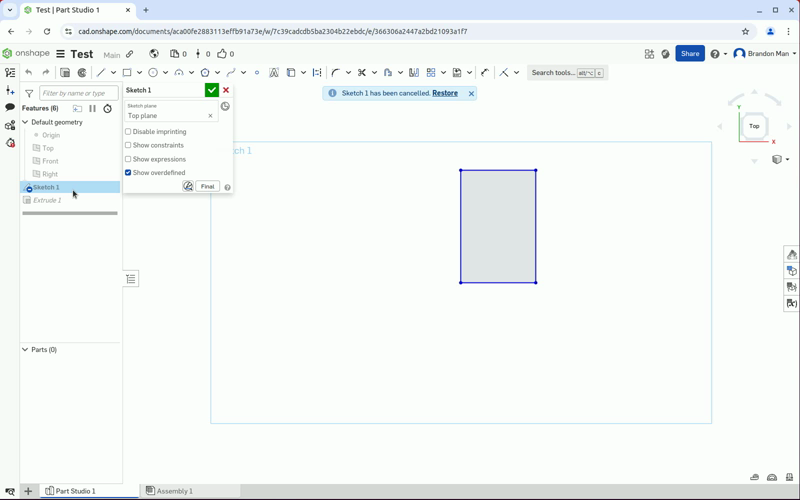
mouse_move(229, 92)
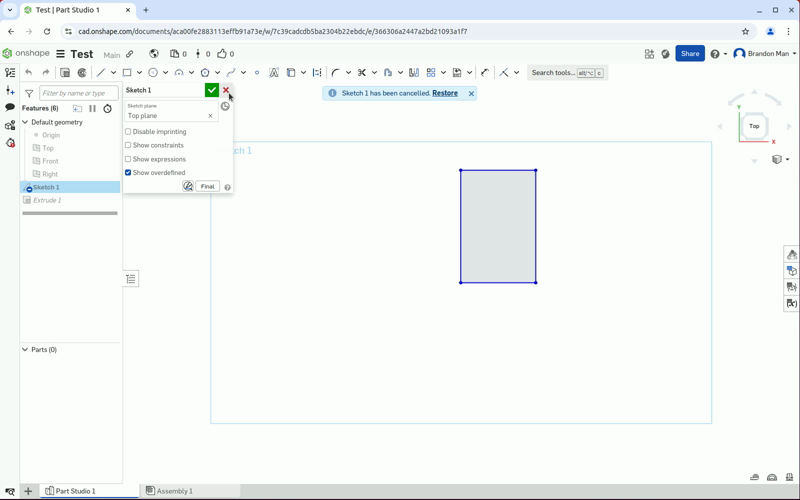
click(229, 92)
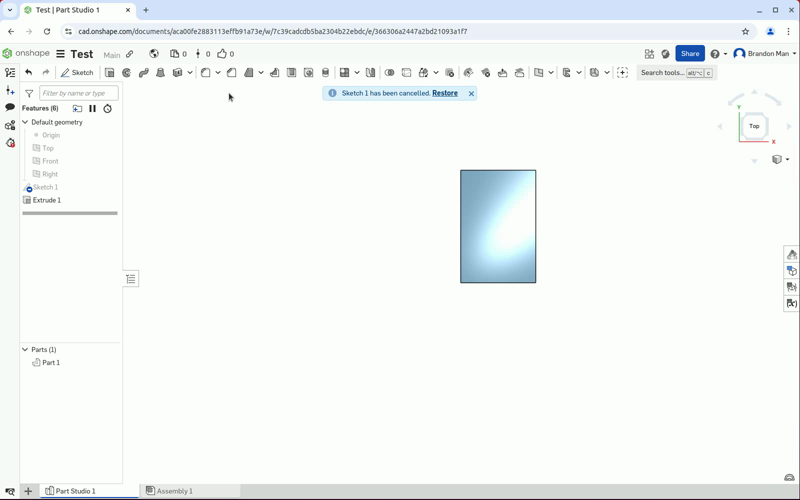
mouse_move(541, 75)
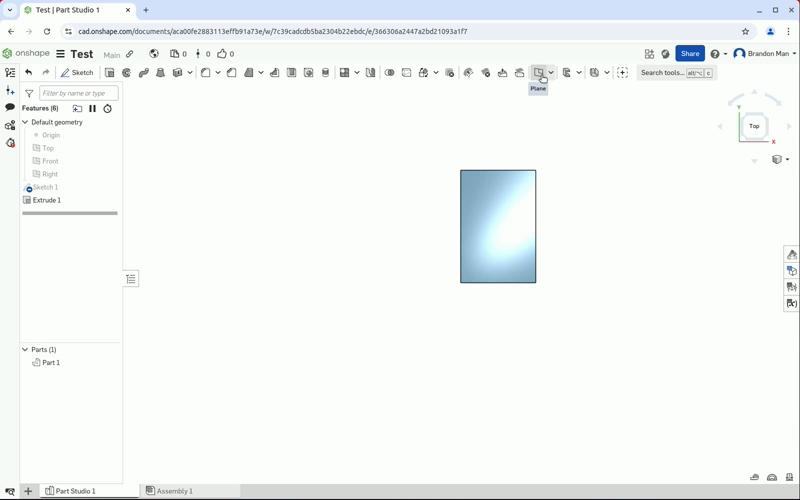
click(541, 75)
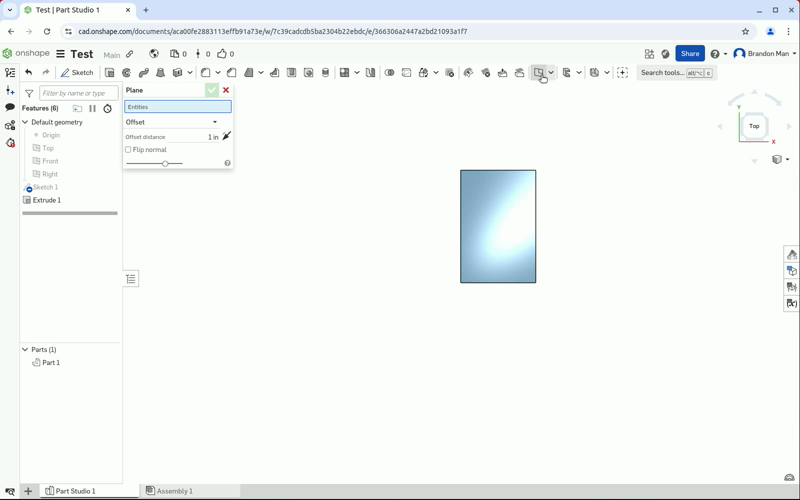
mouse_move(73, 150)
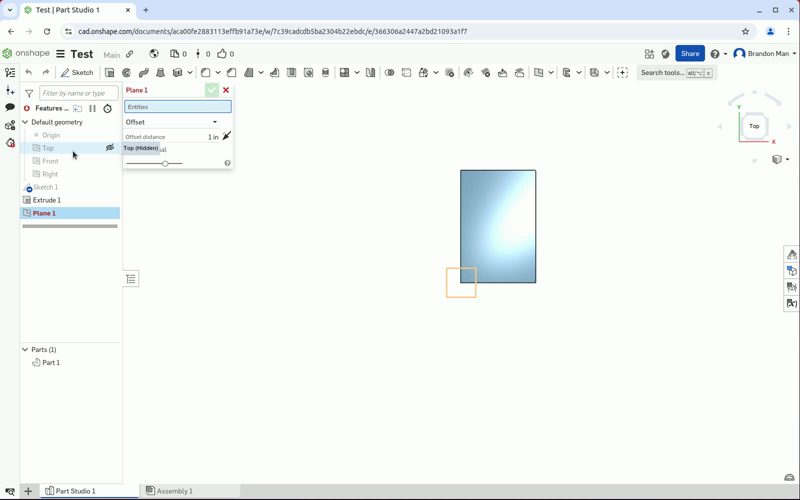
click(73, 150)
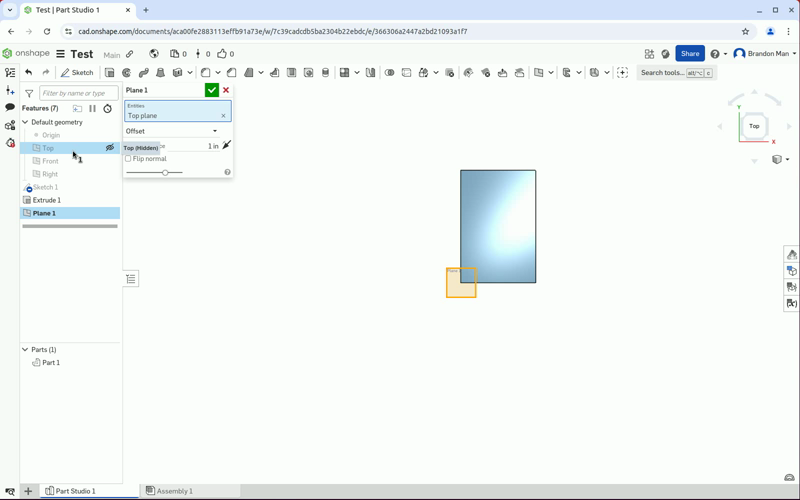
key(tab, 2)
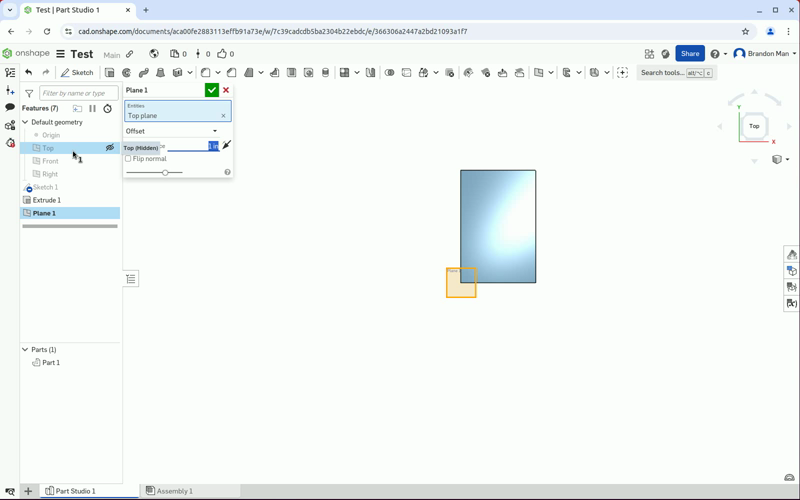
text(9.151)
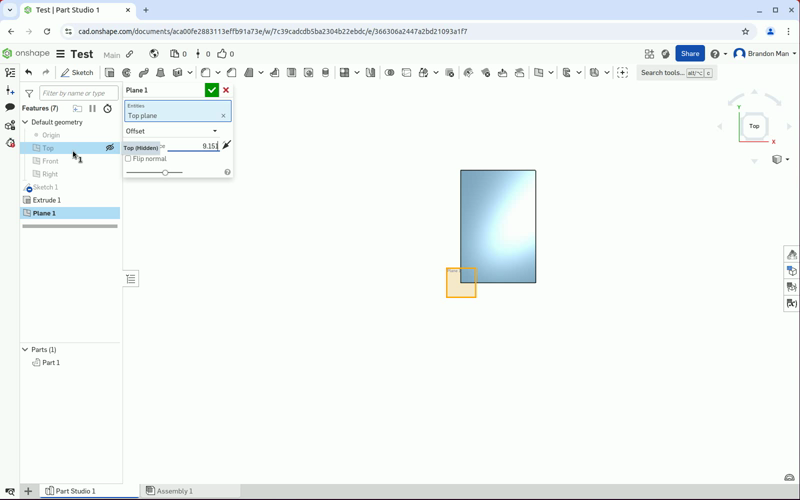
key(enter, 2)
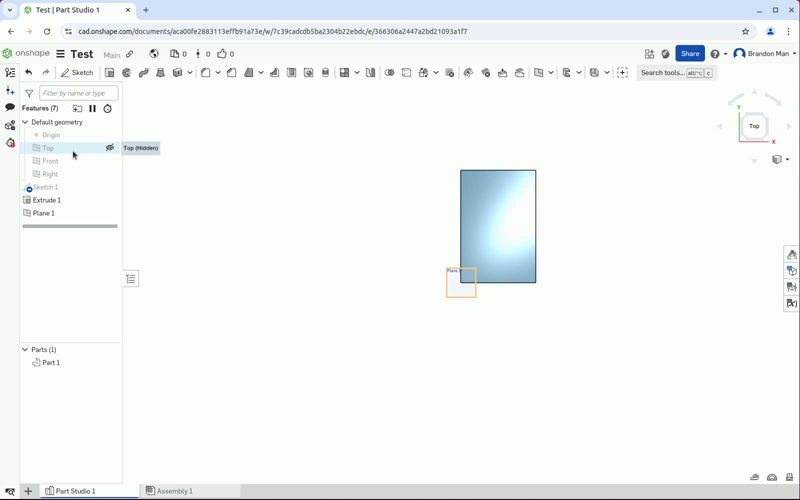
key(shift+s)
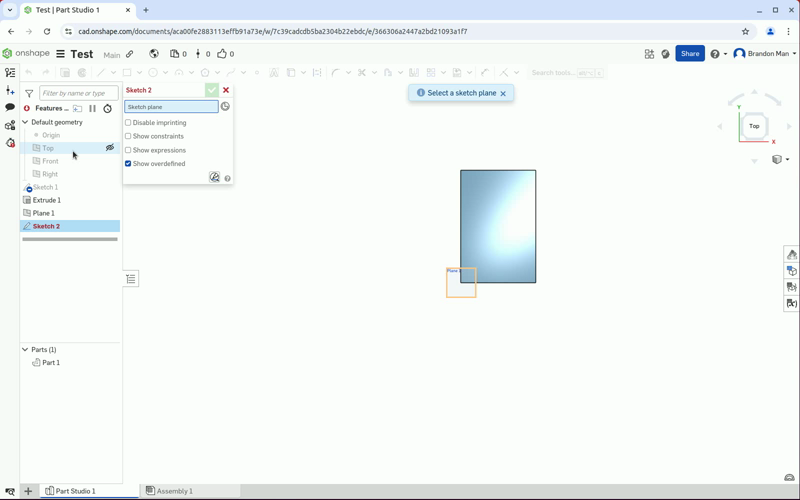
mouse_move(73, 215)
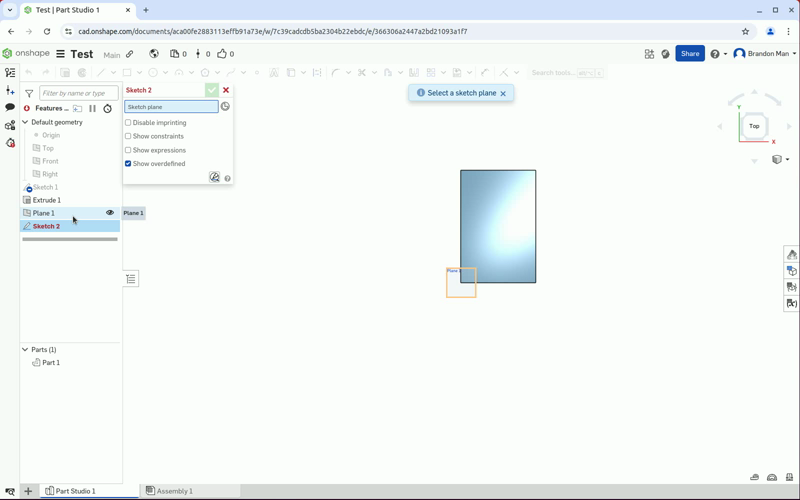
click(73, 215)
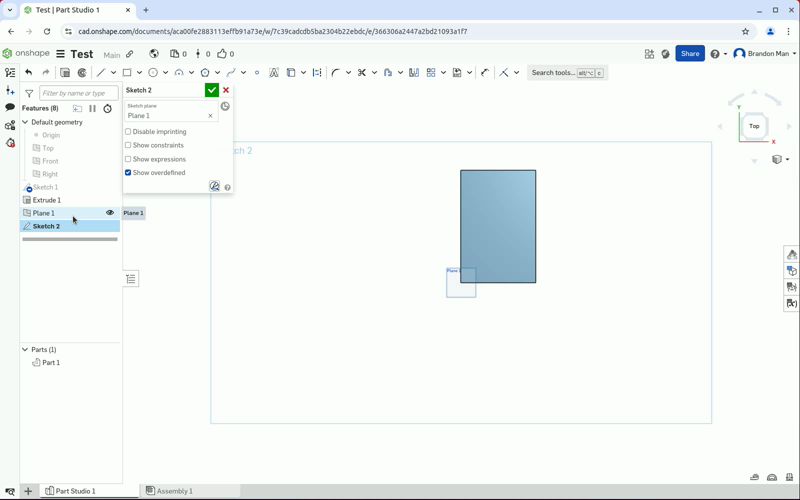
mouse_move(73, 352)
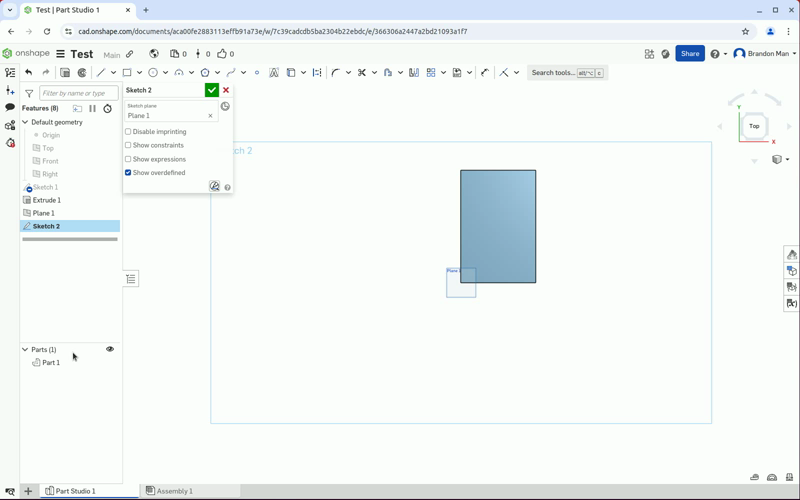
key(y)
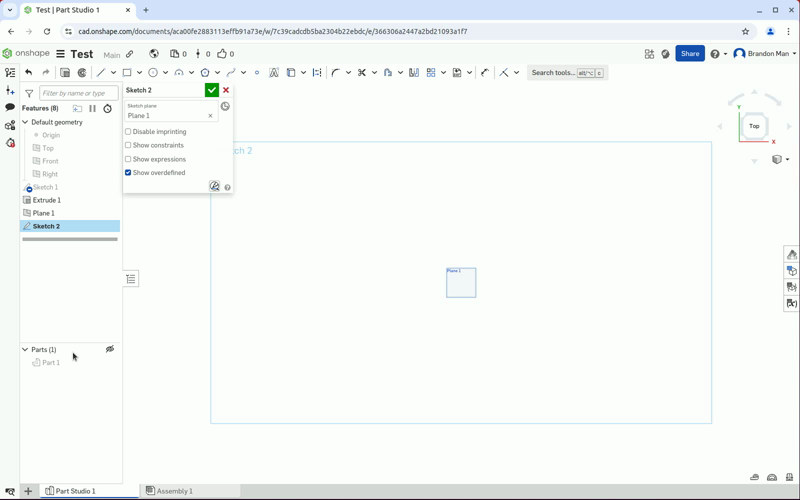
key(l)
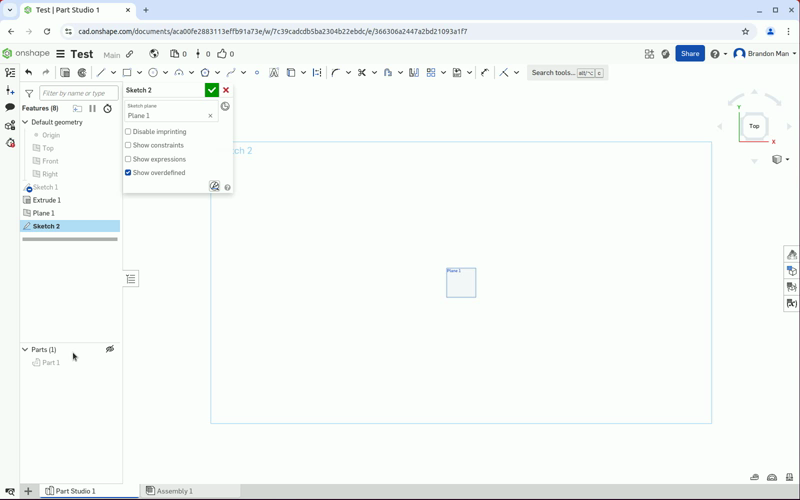
key_down(shift)
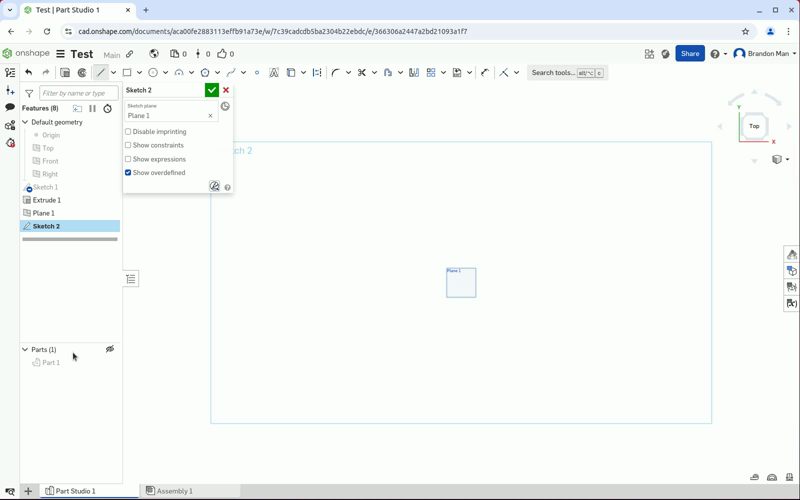
mouse_move(460, 282)
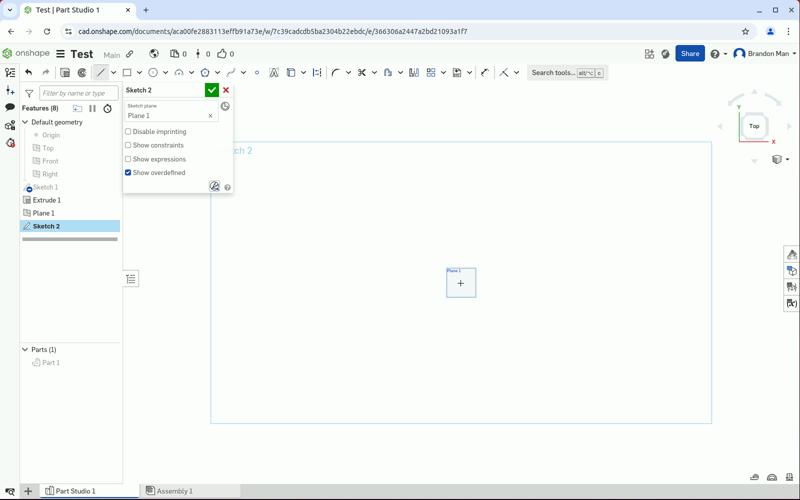
click(460, 282)
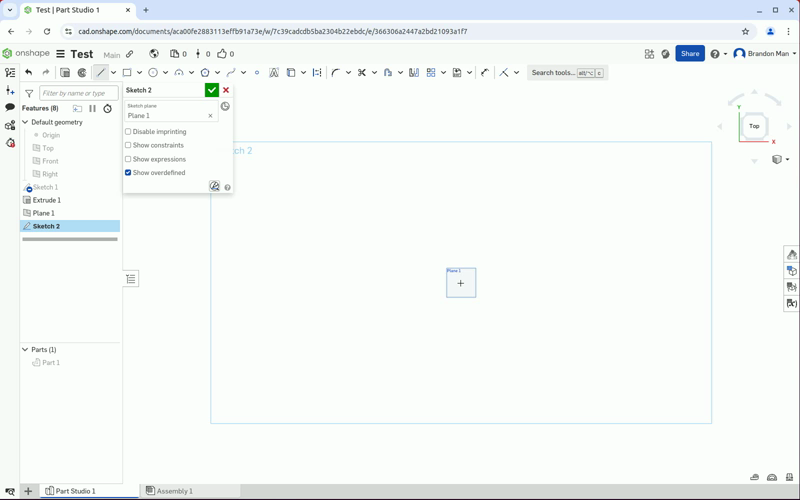
key_up(shift)
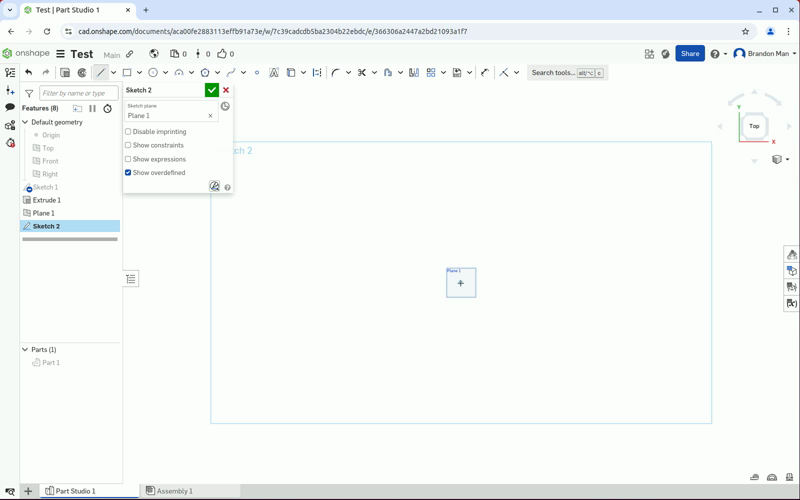
key_down(shift)
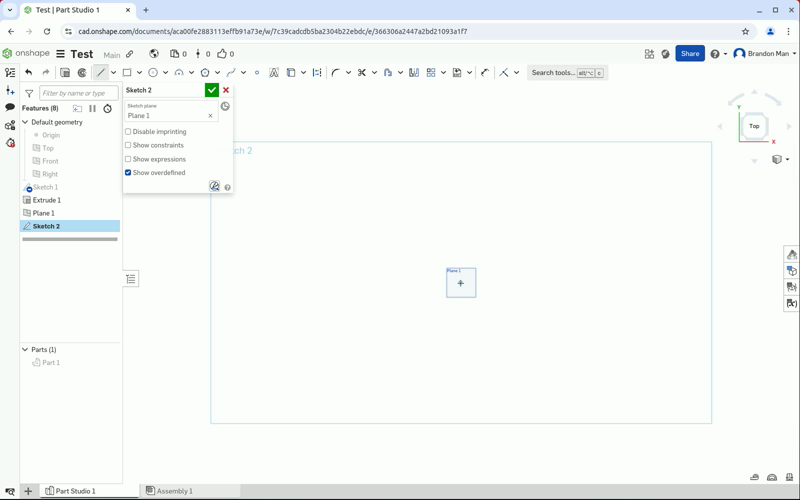
mouse_move(490, 282)
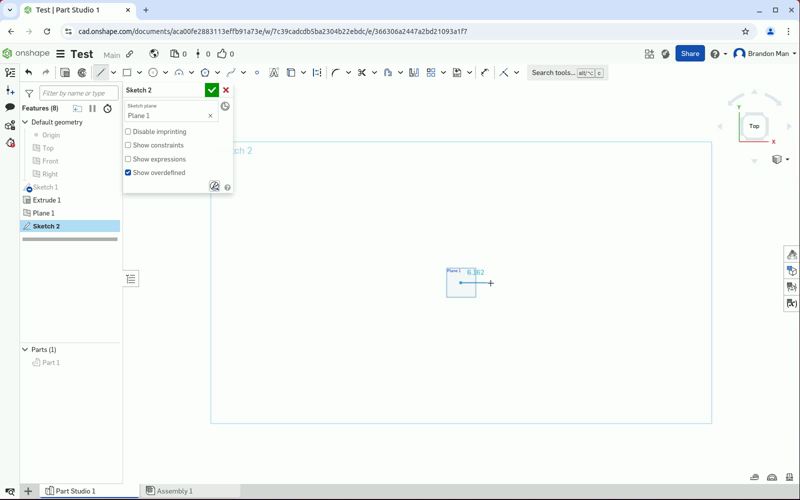
mouse_move(483, 282)
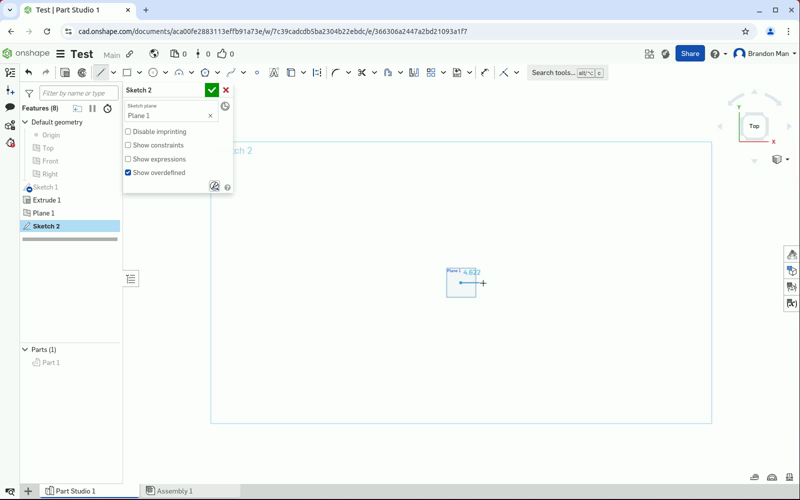
click(483, 282)
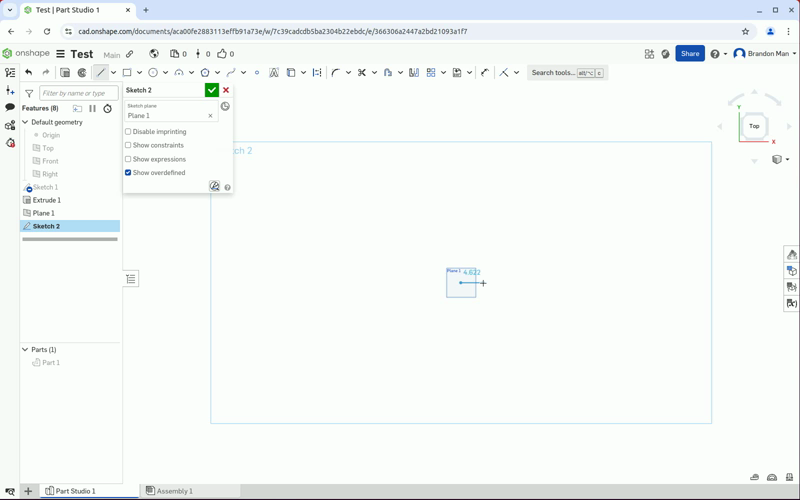
key_up(shift)
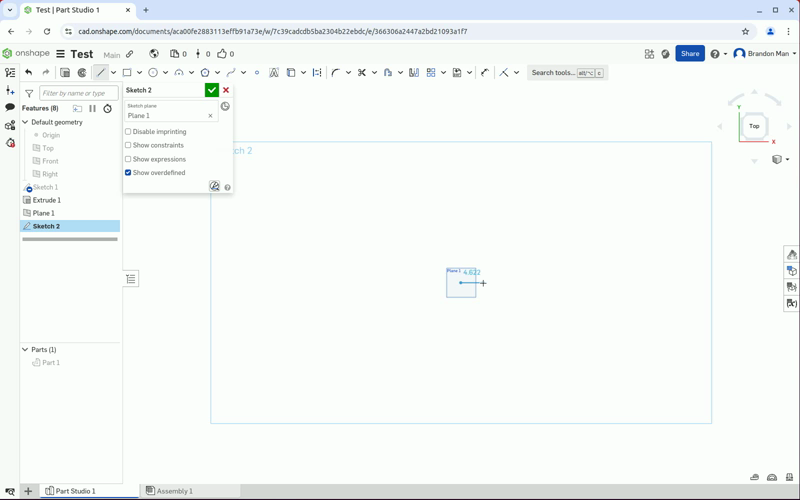
key_down(shift)
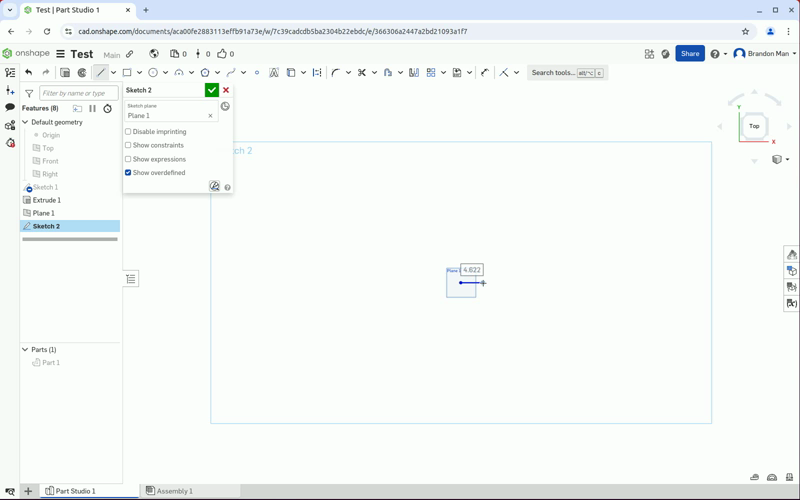
mouse_move(483, 170)
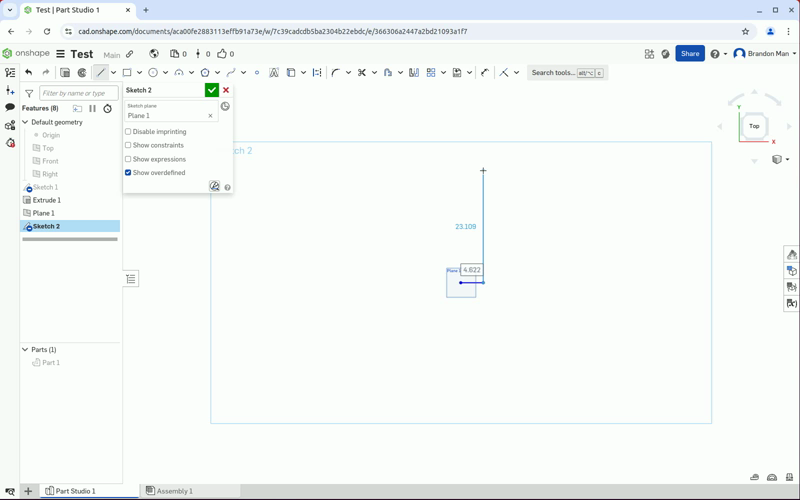
click(483, 170)
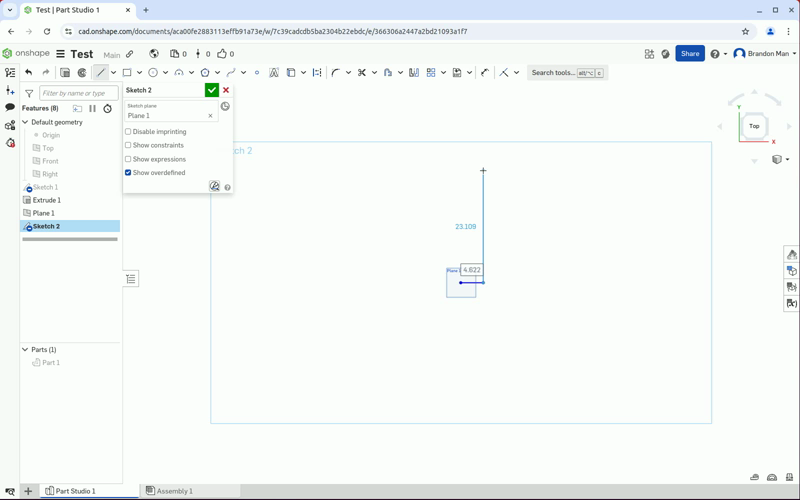
key_up(shift)
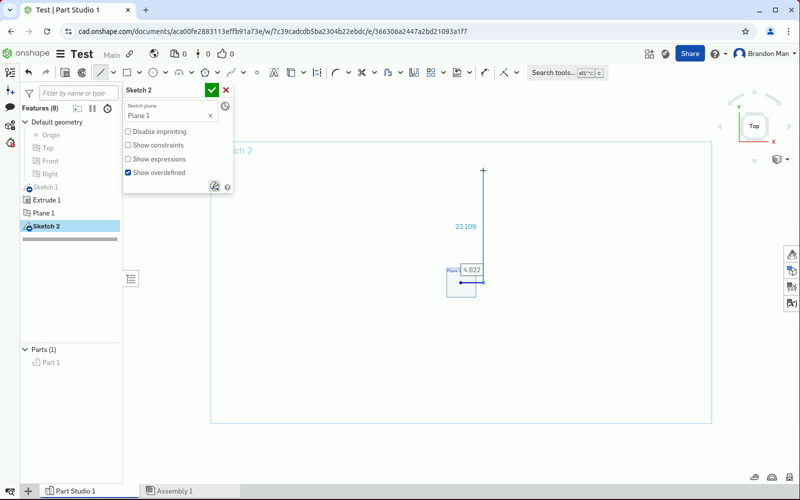
key_down(shift)
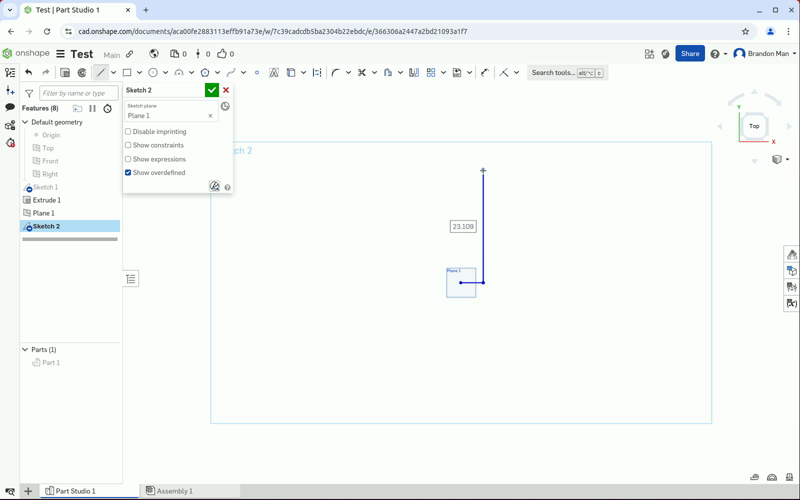
mouse_move(513, 170)
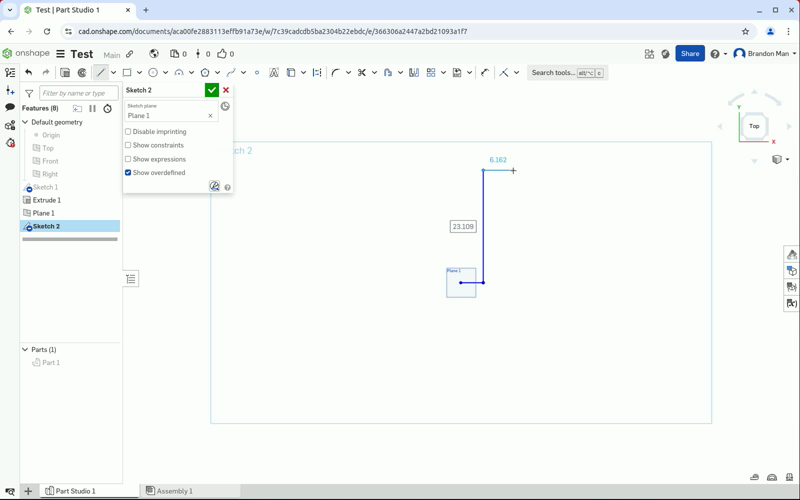
mouse_move(460, 170)
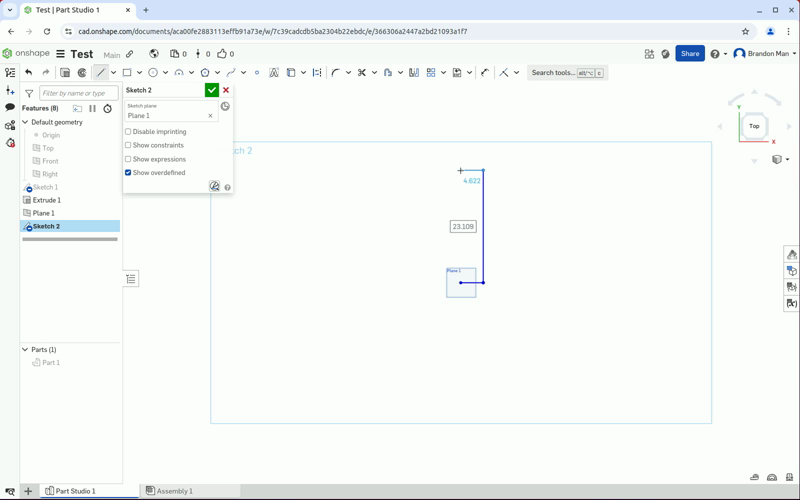
click(460, 170)
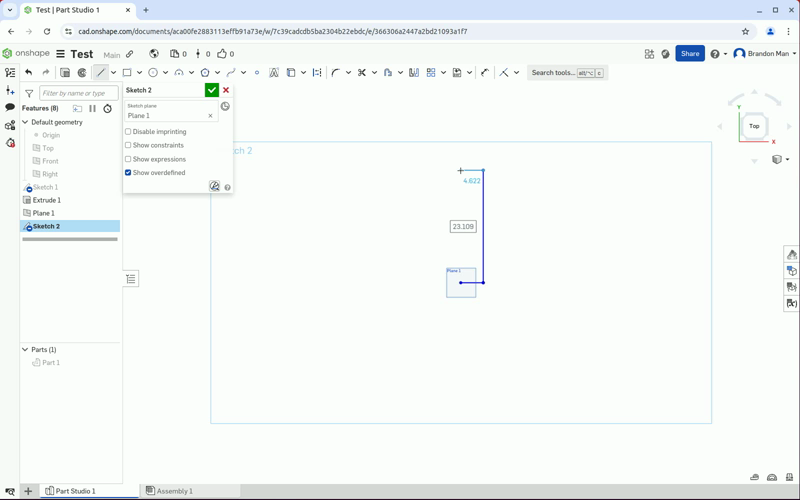
key_up(shift)
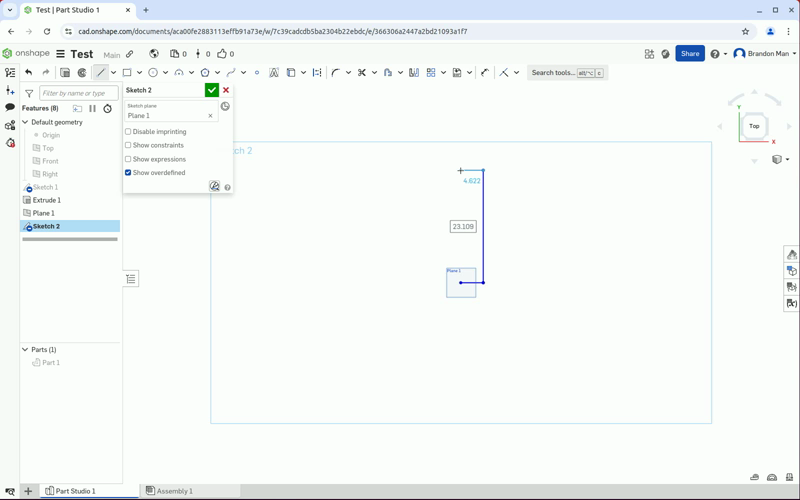
key_down(shift)
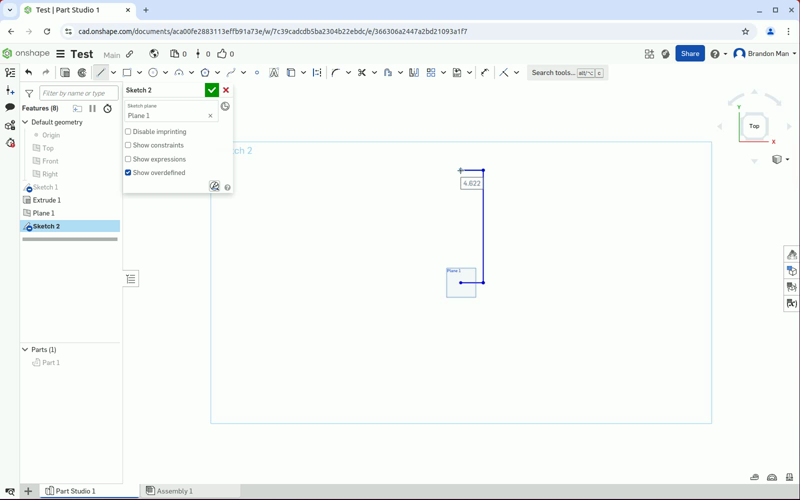
mouse_move(460, 282)
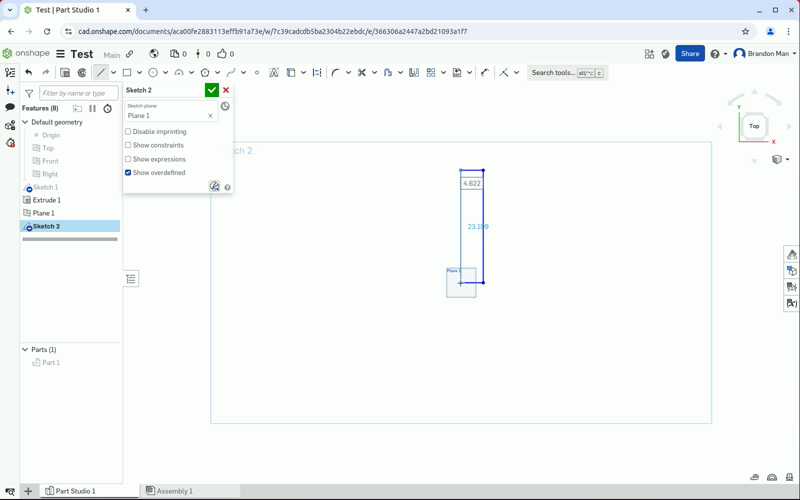
key_up(shift)
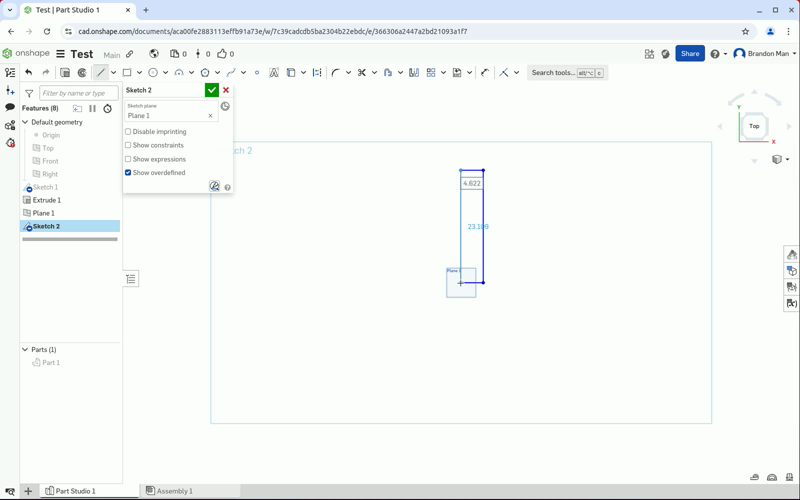
click(460, 282)
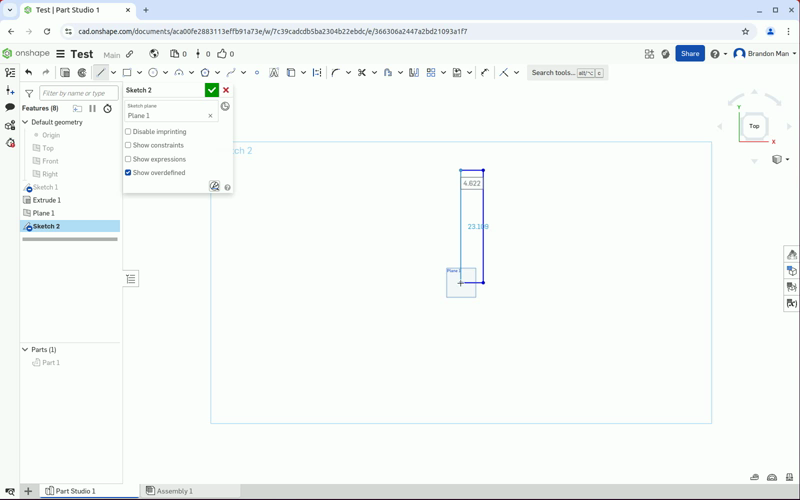
key(esc)
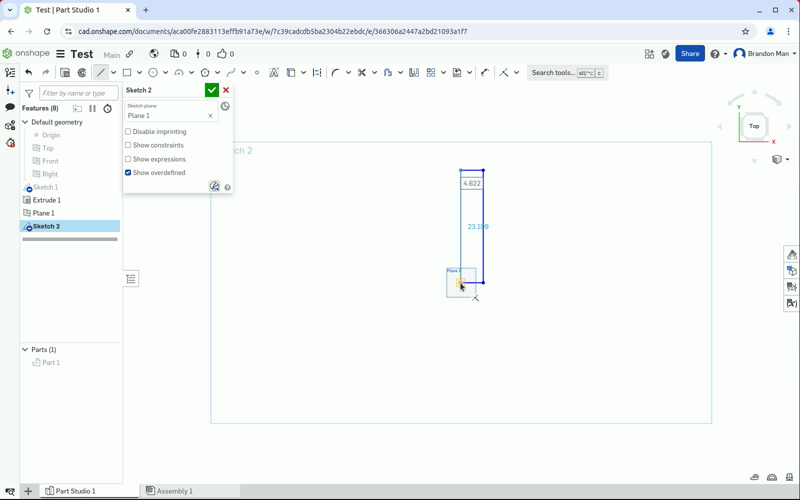
mouse_move(479, 237)
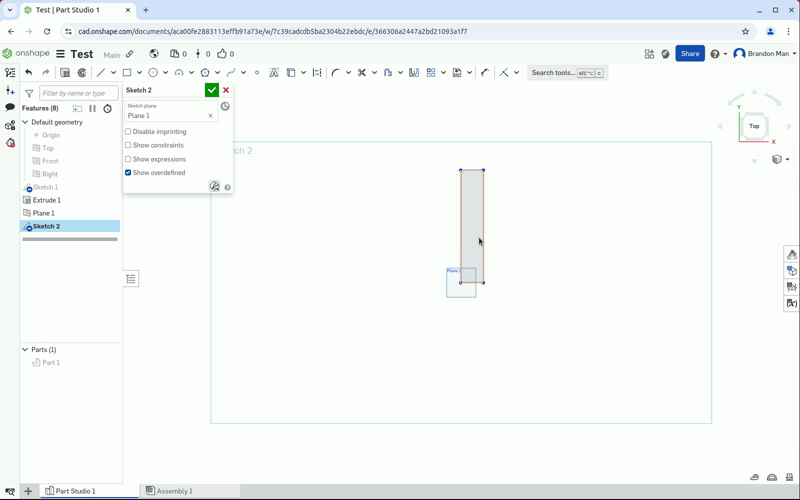
click(479, 237)
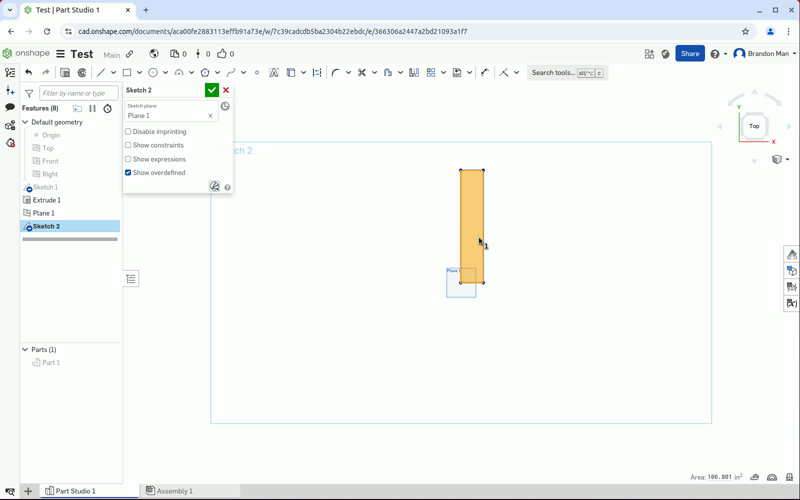
mouse_move(73, 352)
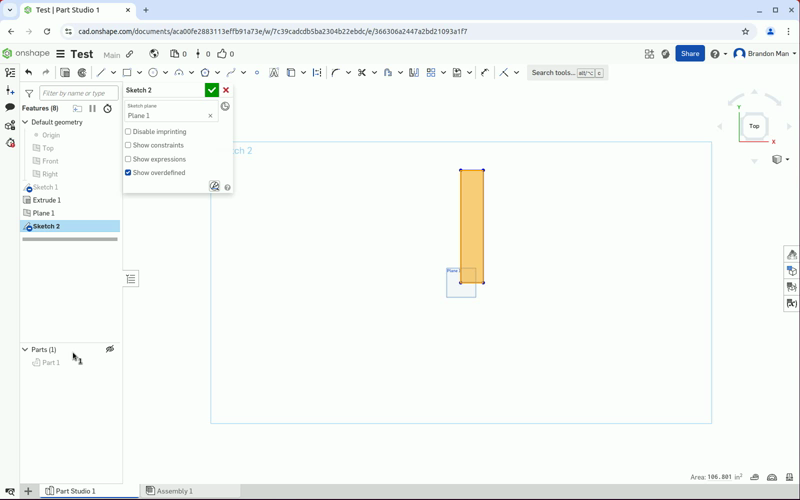
key(shift+y)
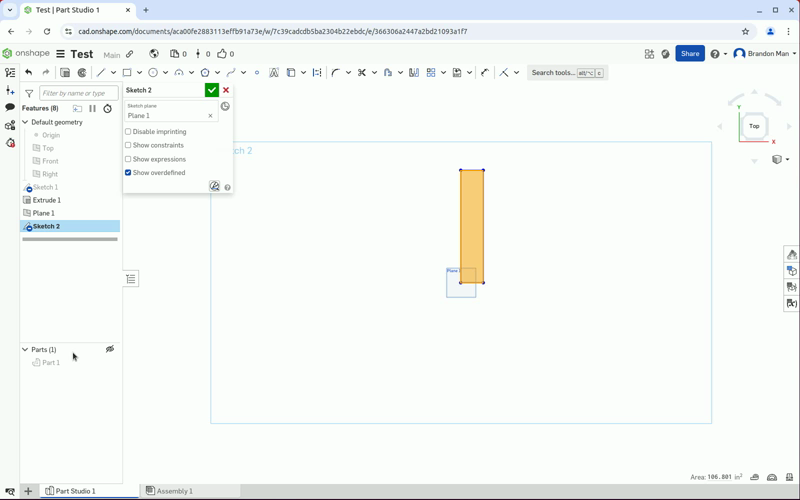
key(shift+e)
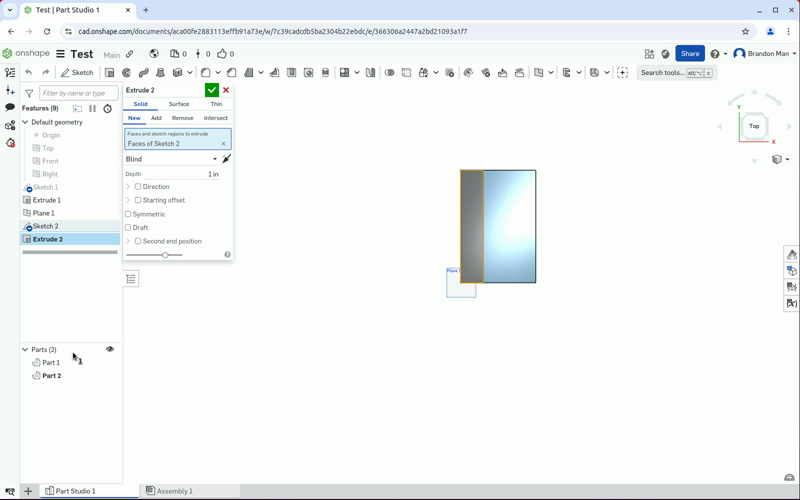
mouse_move(143, 106)
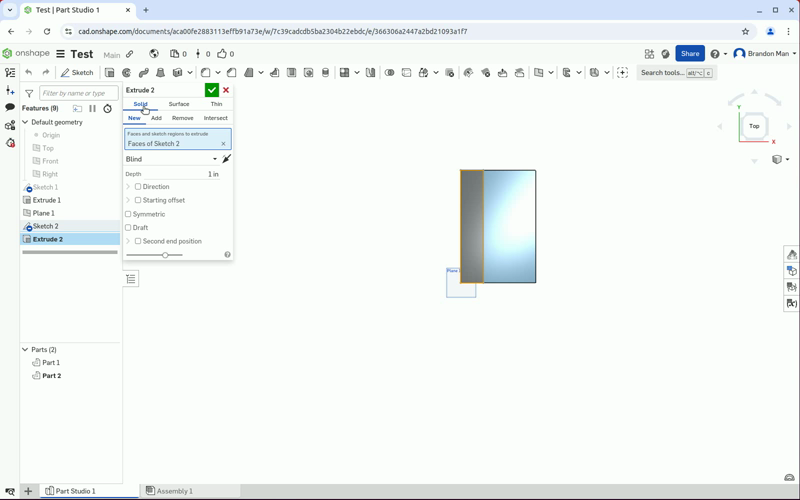
click(143, 106)
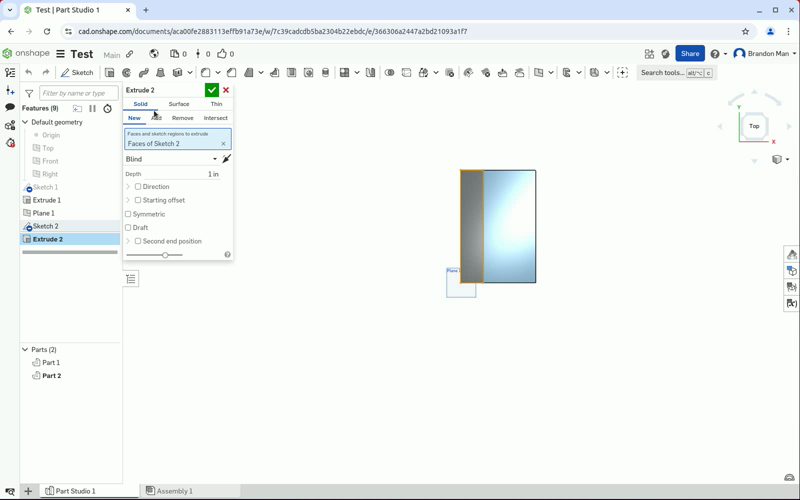
mouse_move(186, 120)
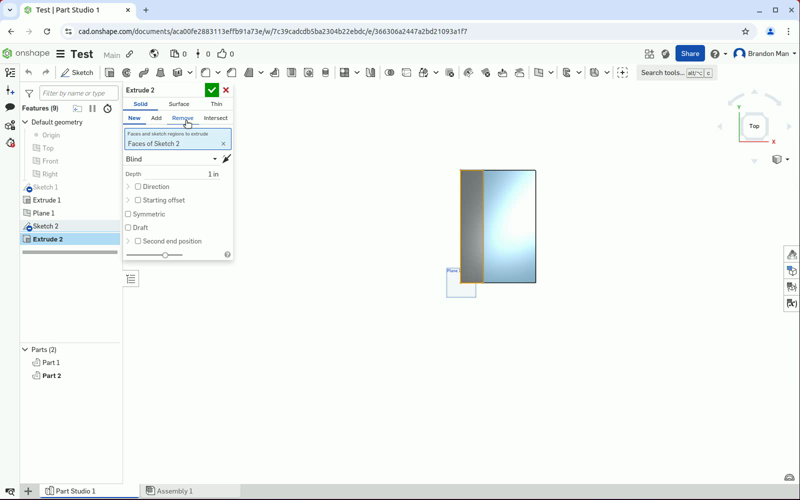
click(186, 120)
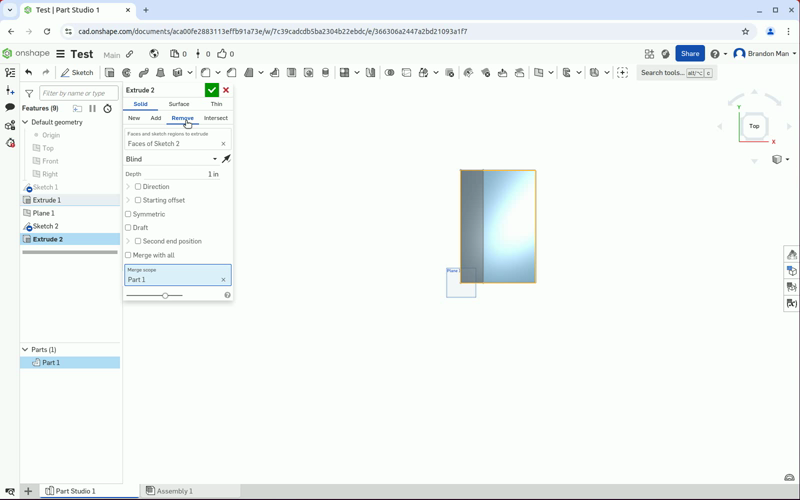
key(tab, 4)
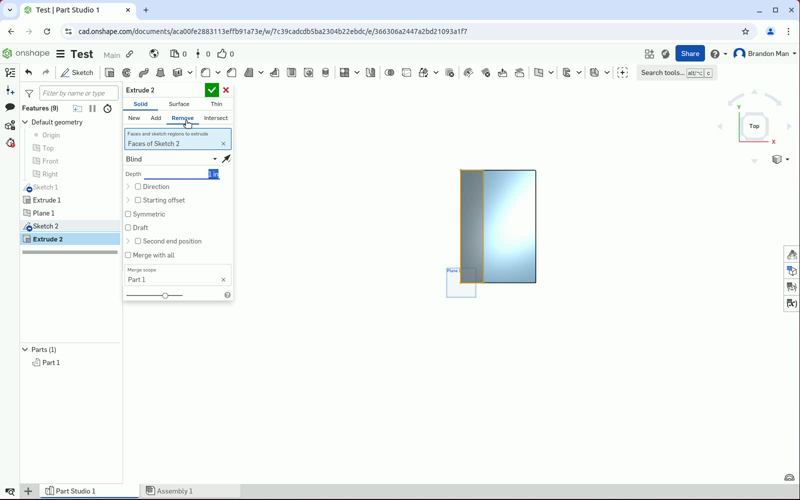
text(4.574)
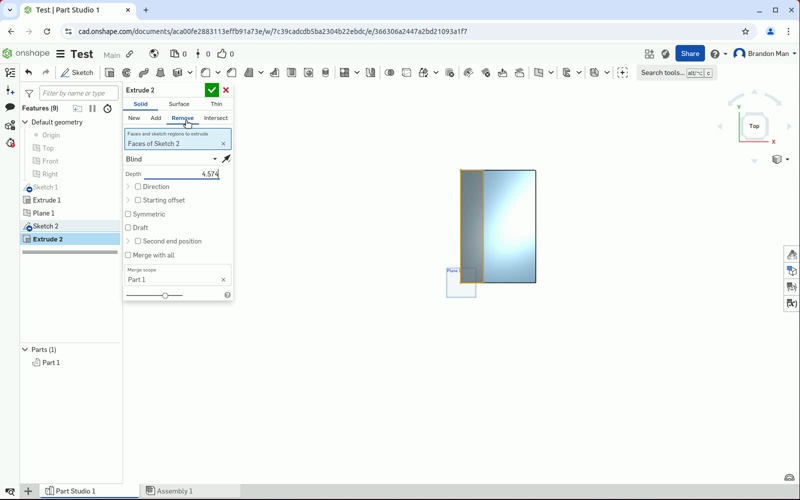
key(tab, 6)
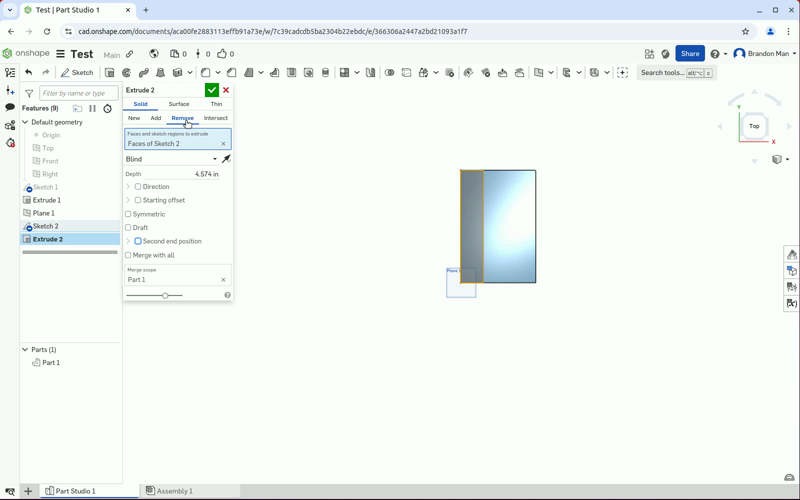
key(space)
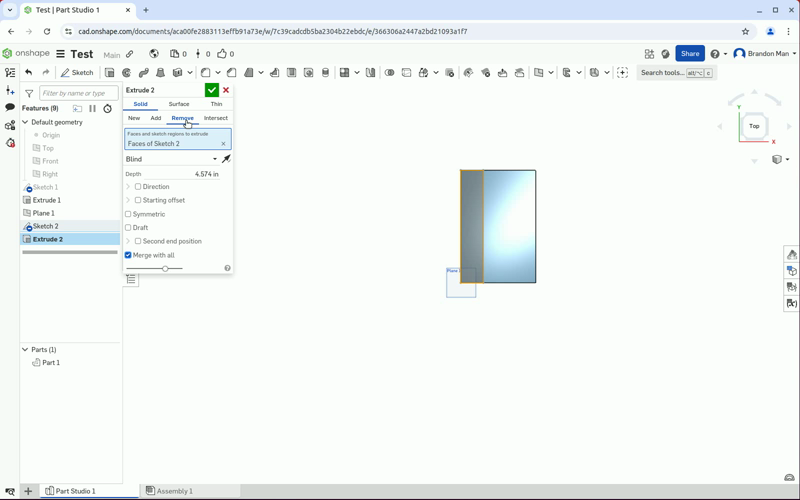
key(enter)
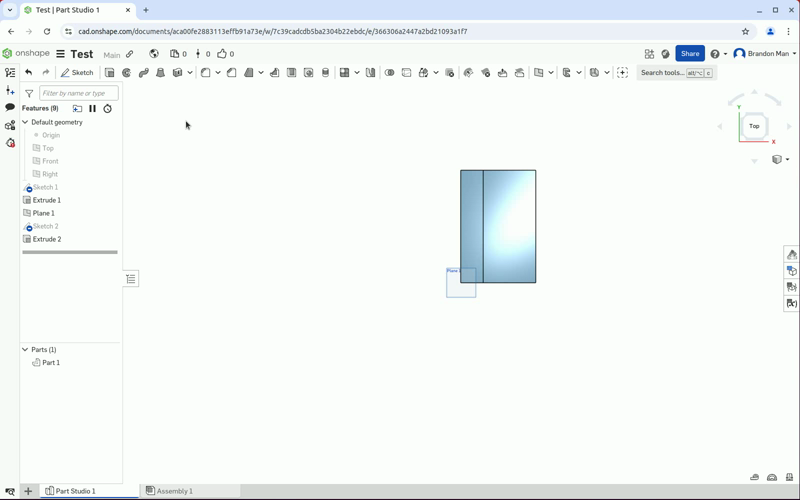
key(shift+h)
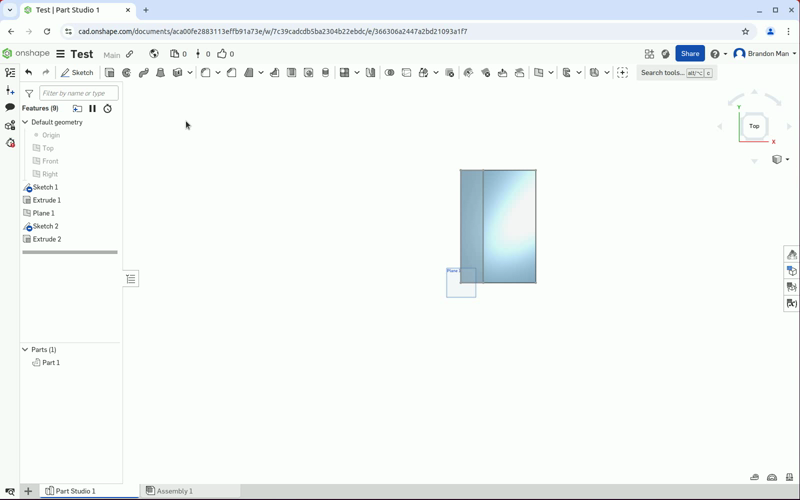
key(shift+h)
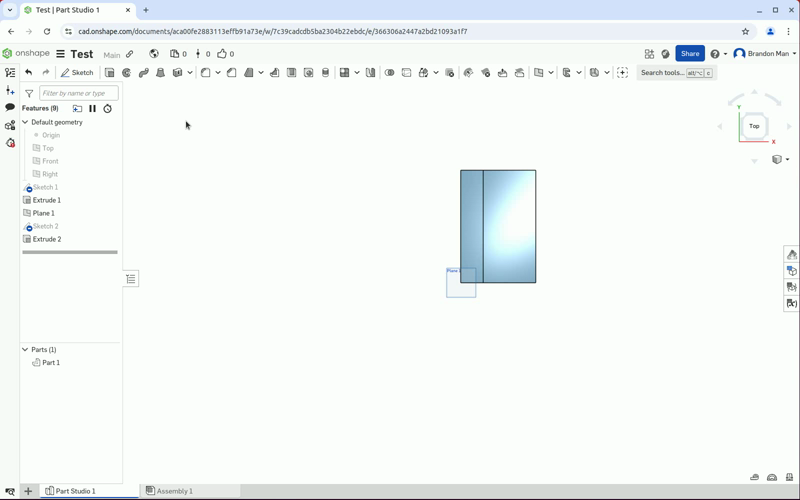
mouse_move(73, 189)
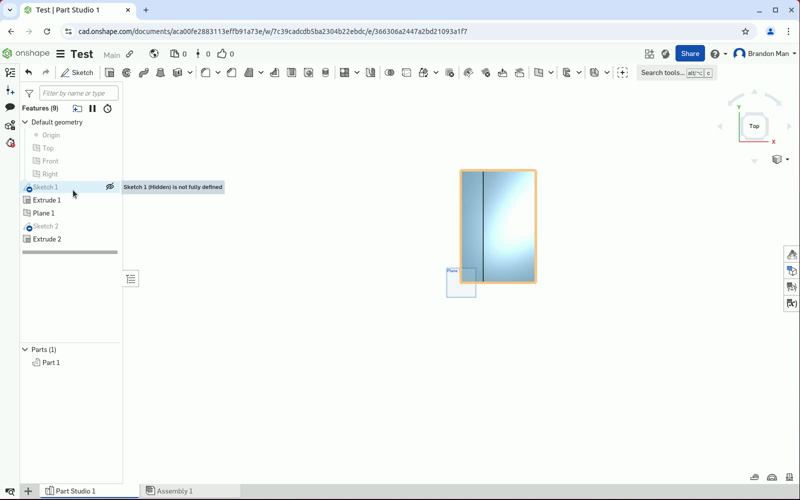
click(73, 189)
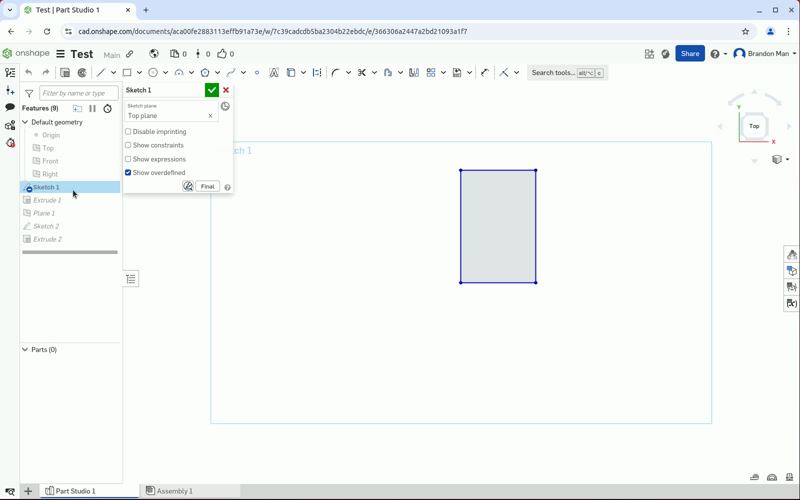
mouse_move(229, 92)
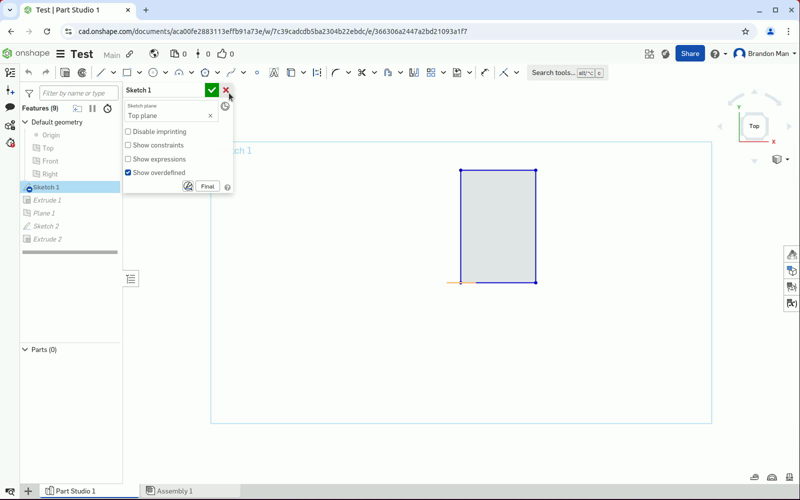
click(229, 92)
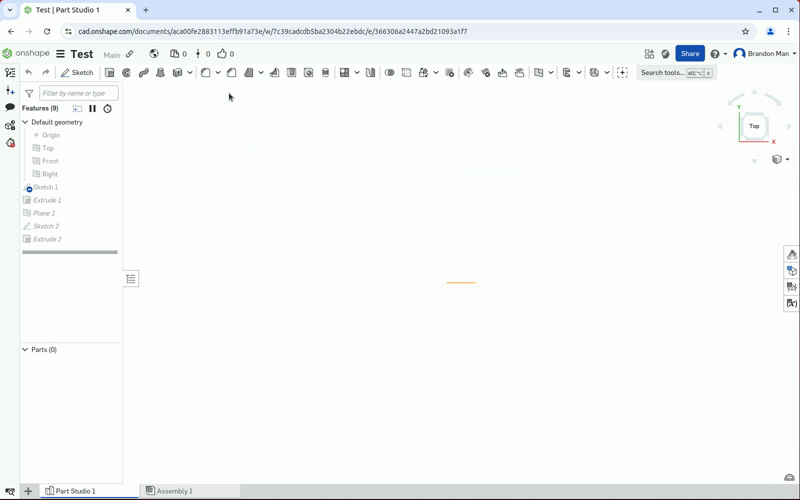
key(shift+s)
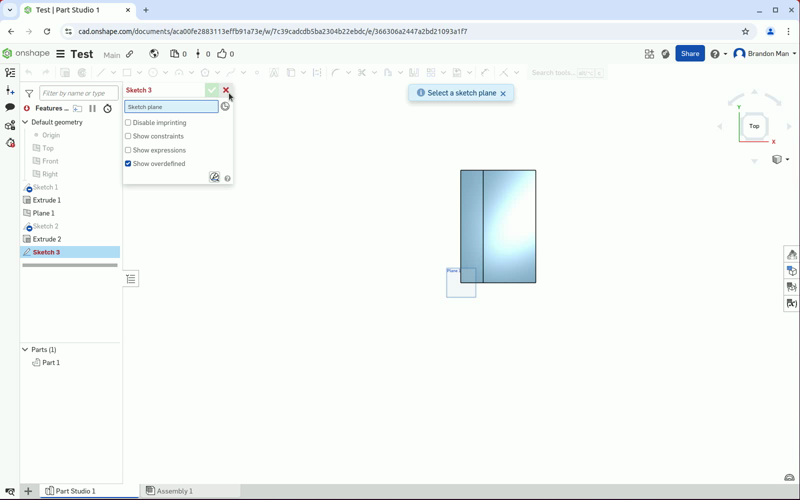
mouse_move(73, 215)
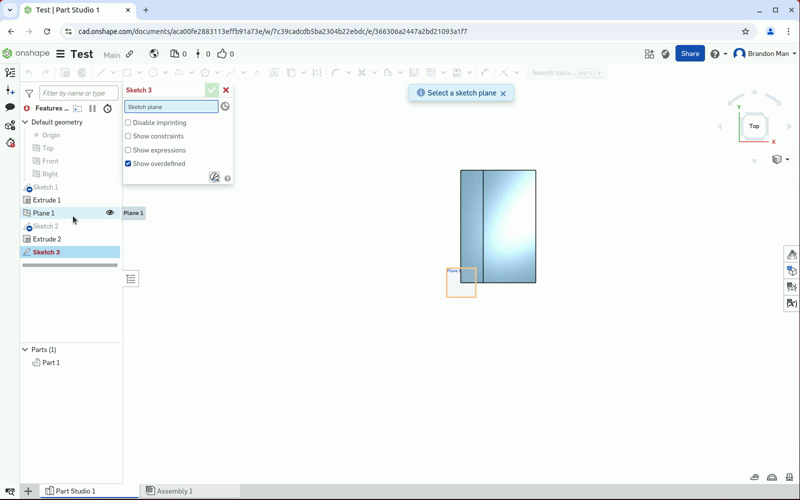
click(73, 215)
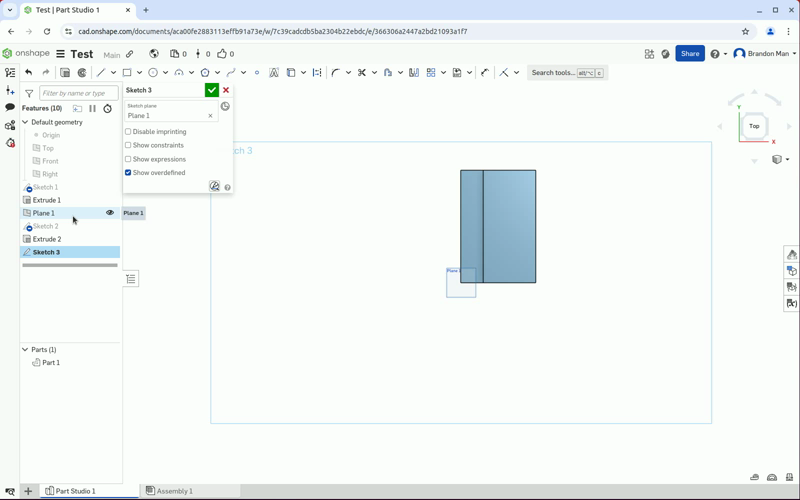
mouse_move(73, 352)
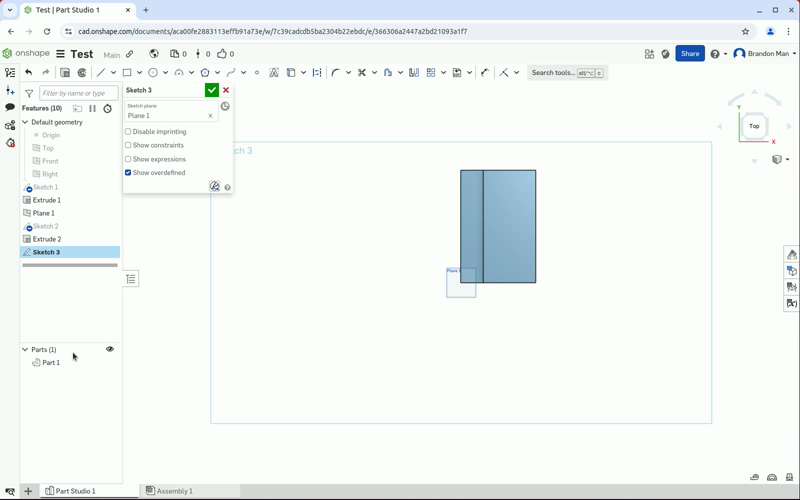
key(y)
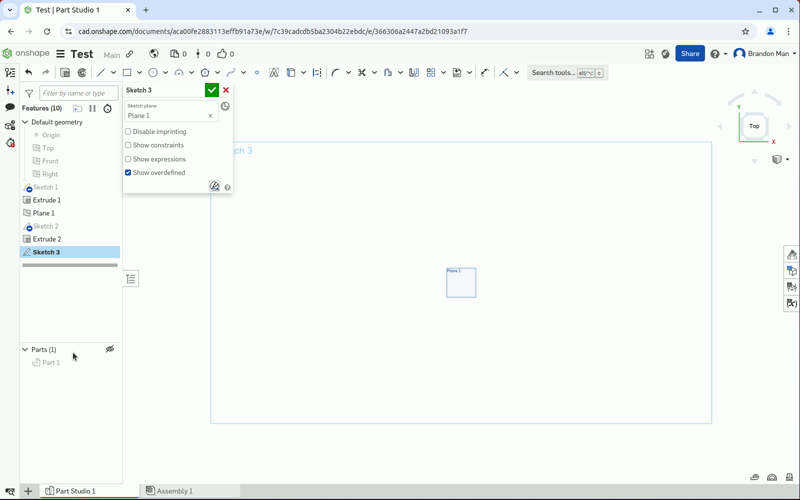
key(c)
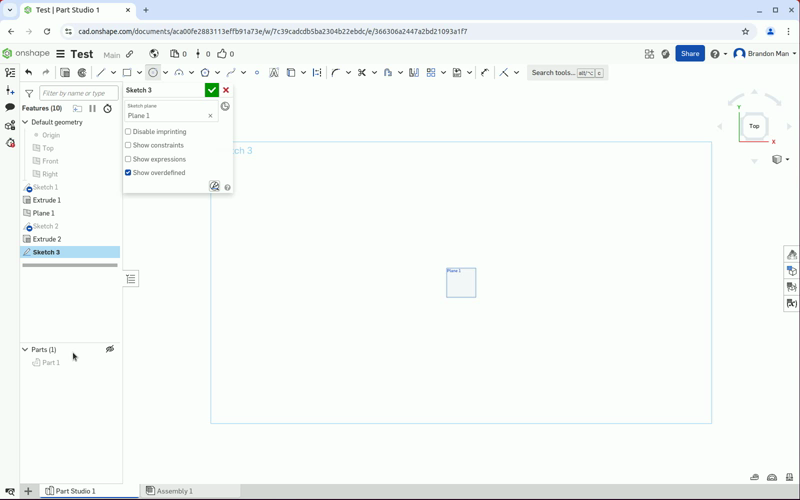
key_down(shift)
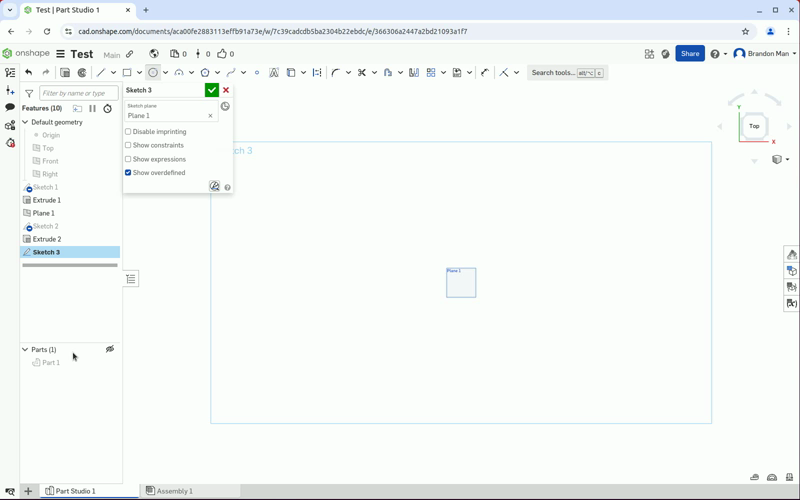
mouse_move(510, 226)
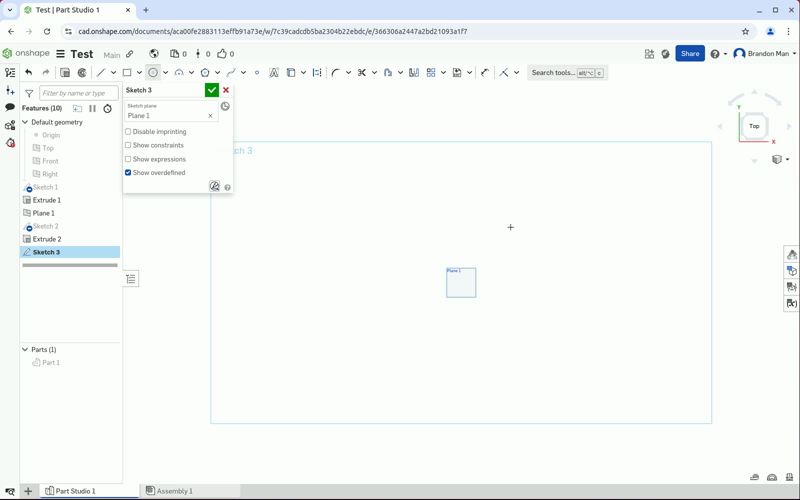
click(510, 226)
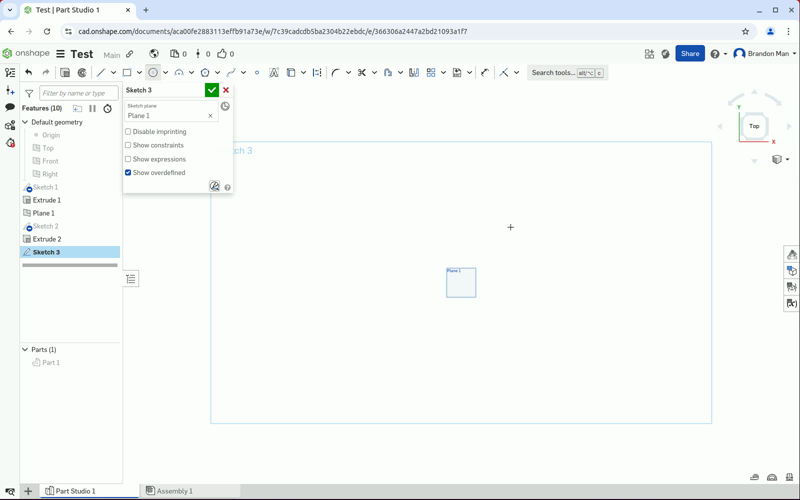
key_up(shift)
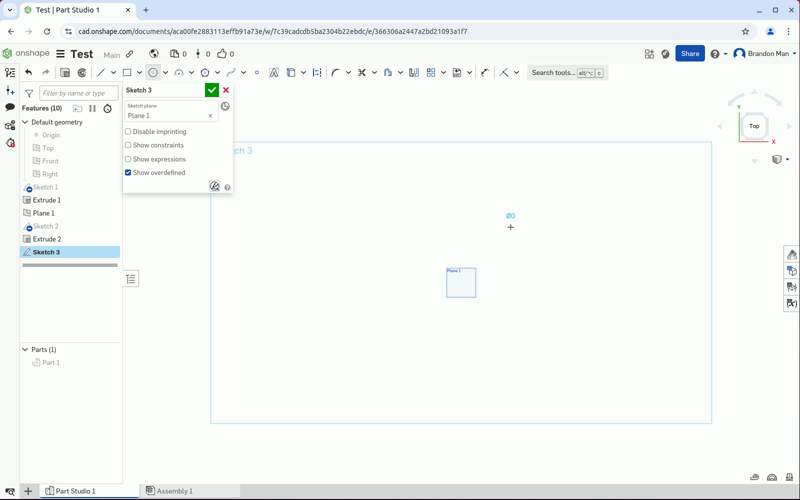
mouse_move(526, 226)
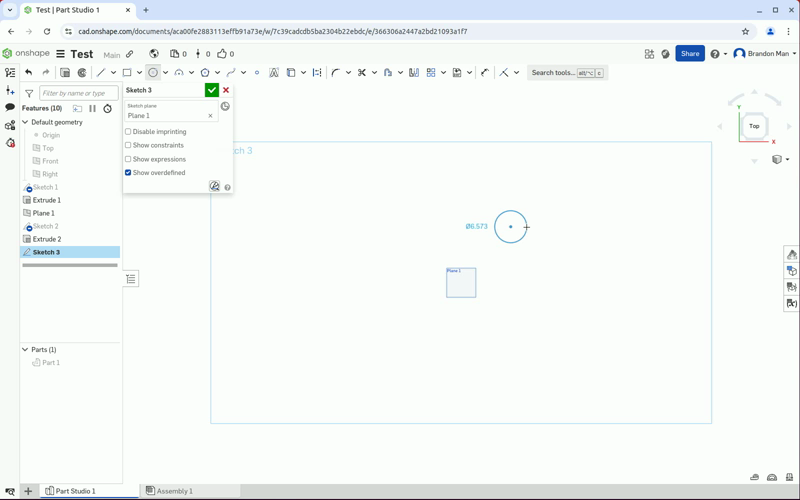
click(526, 226)
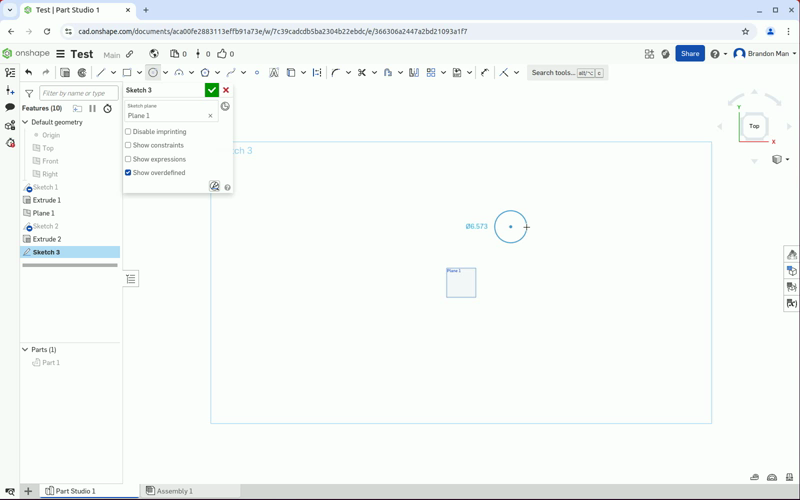
key(esc)
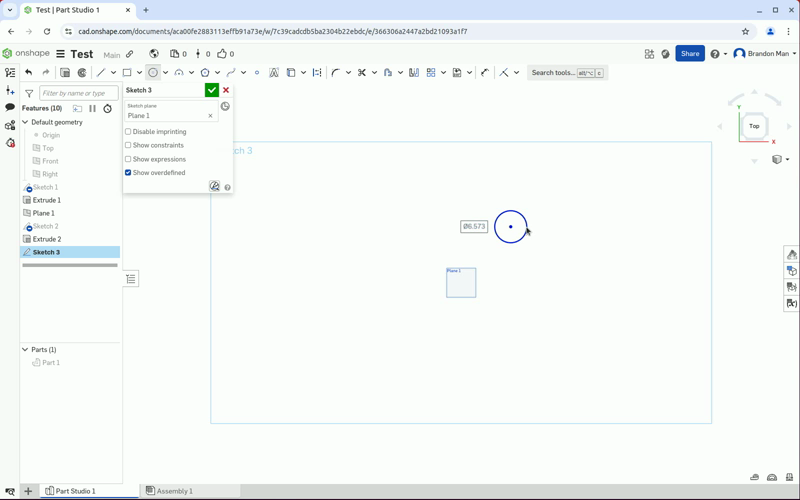
mouse_move(518, 218)
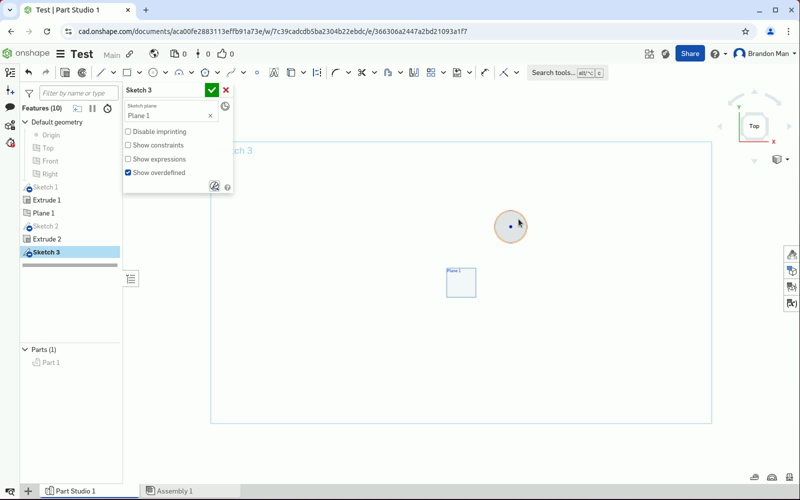
scroll(6)
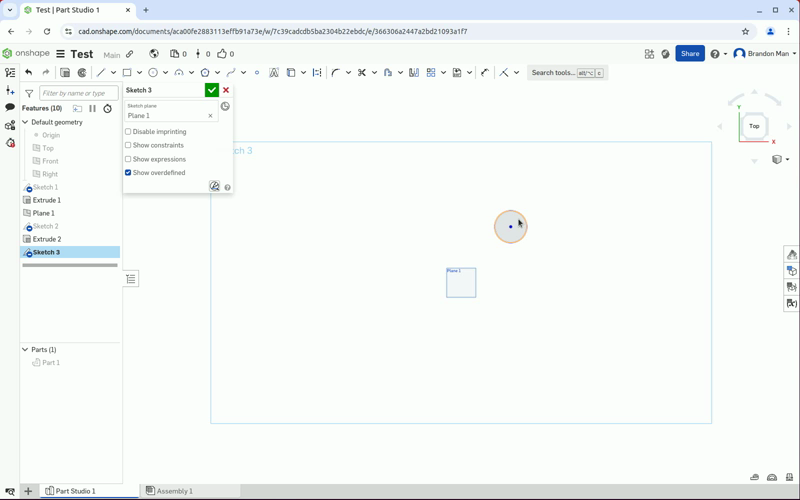
scroll(6)
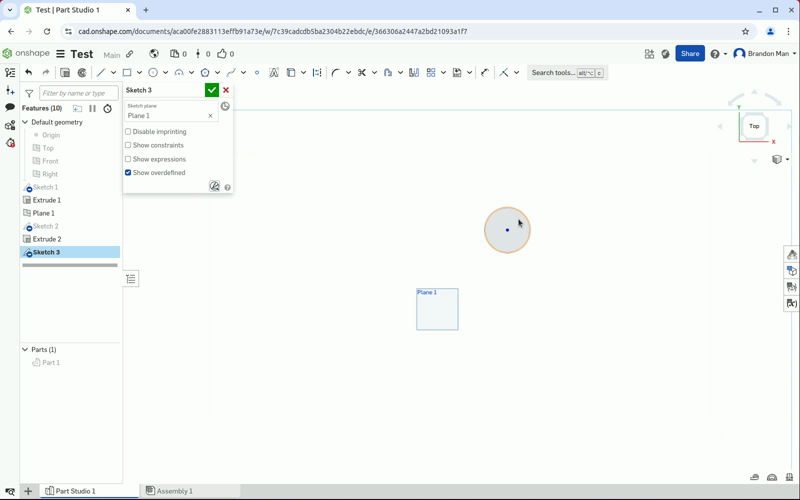
scroll(6)
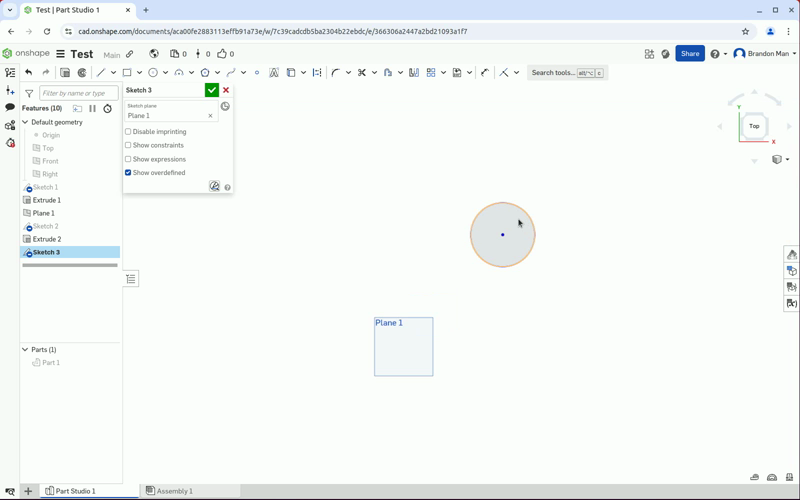
scroll(6)
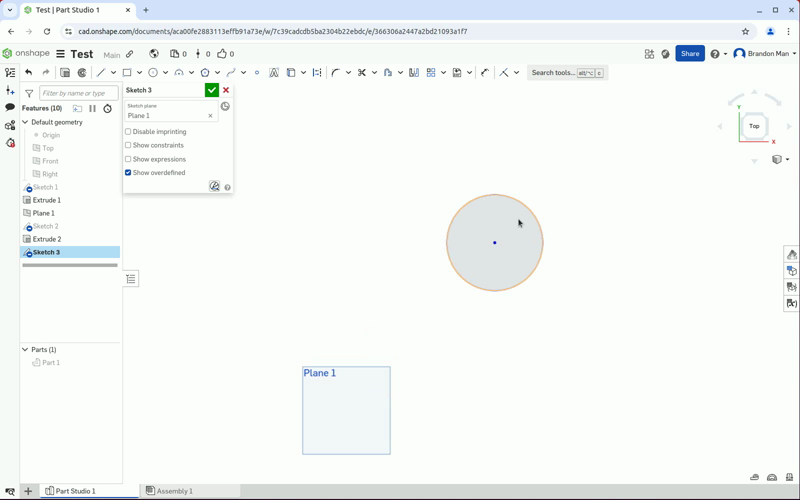
scroll(6)
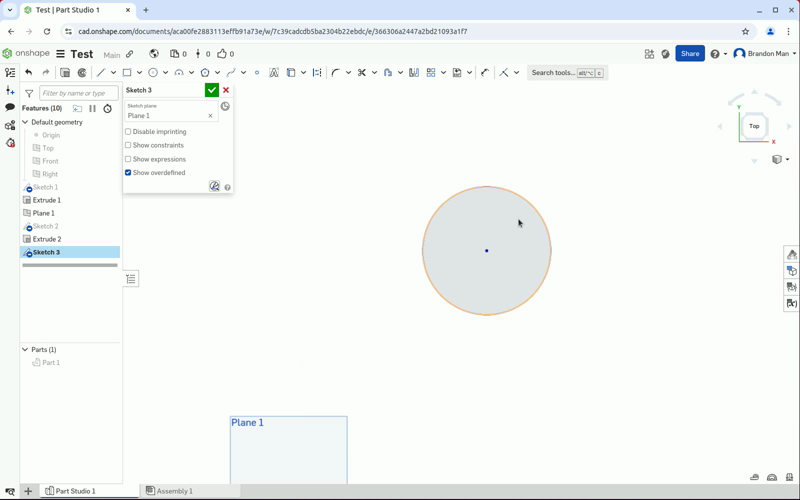
scroll(6)
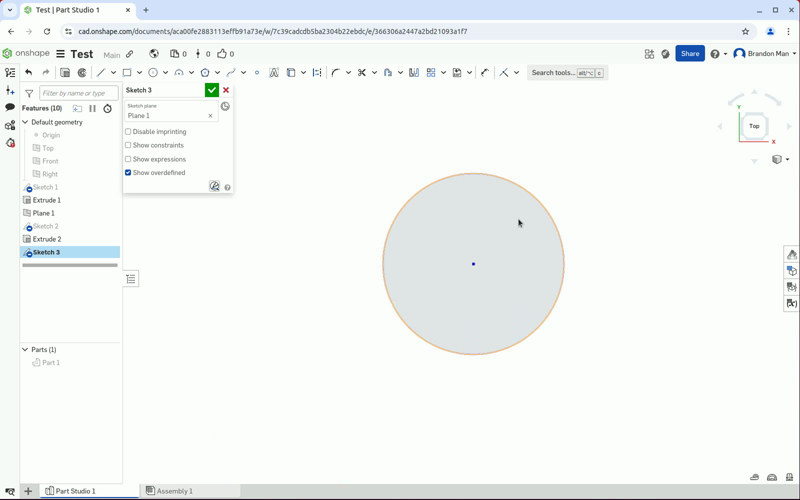
scroll(6)
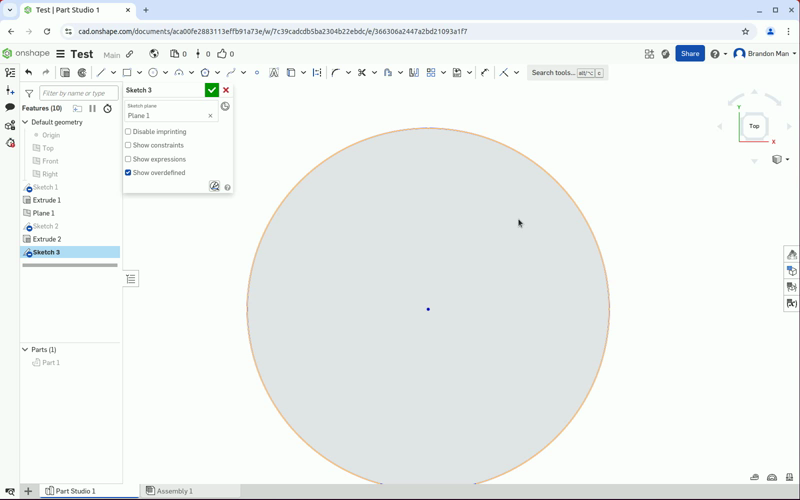
click(518, 218)
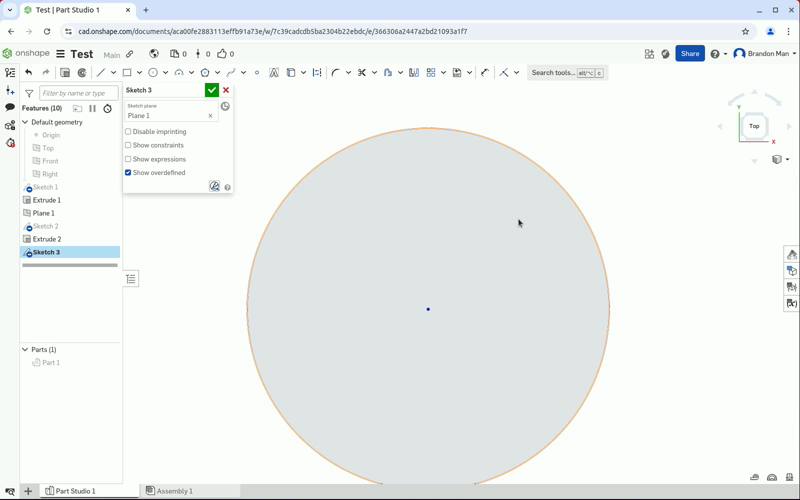
scroll(-6)
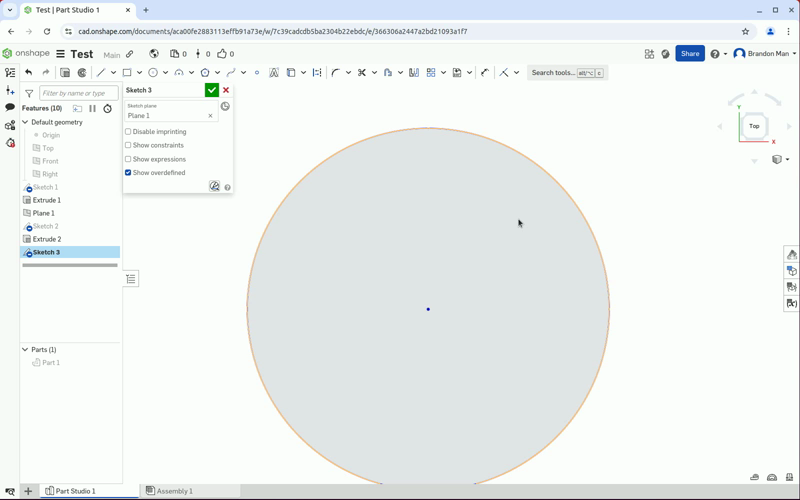
scroll(-6)
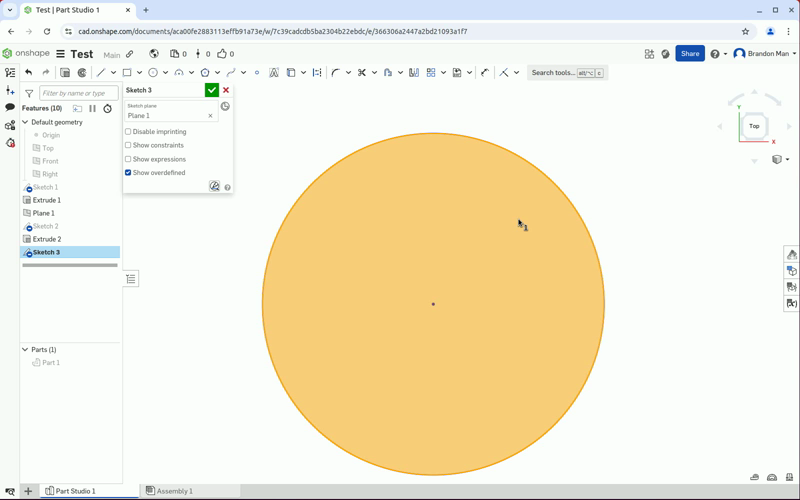
scroll(-6)
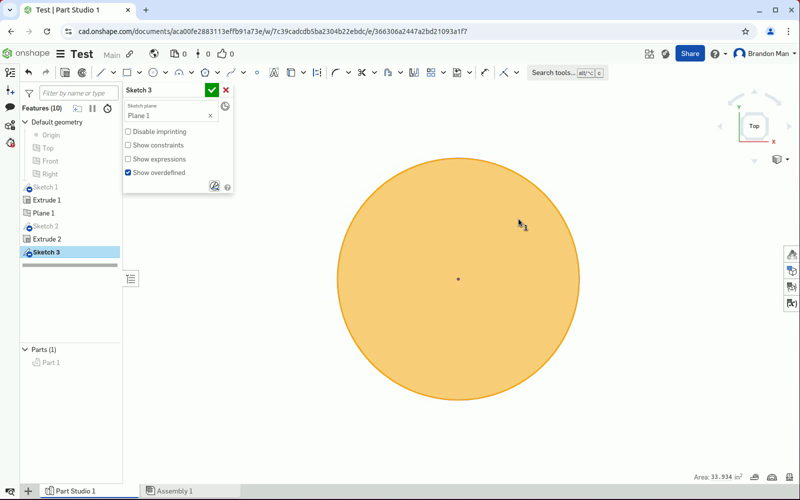
scroll(-6)
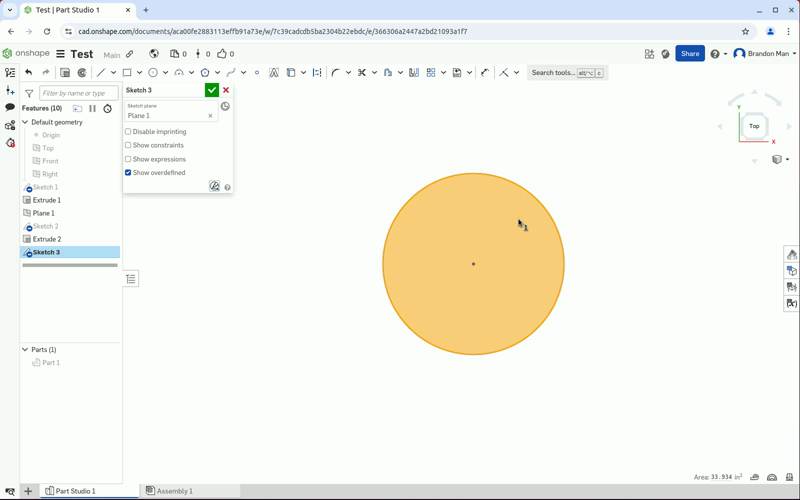
scroll(-6)
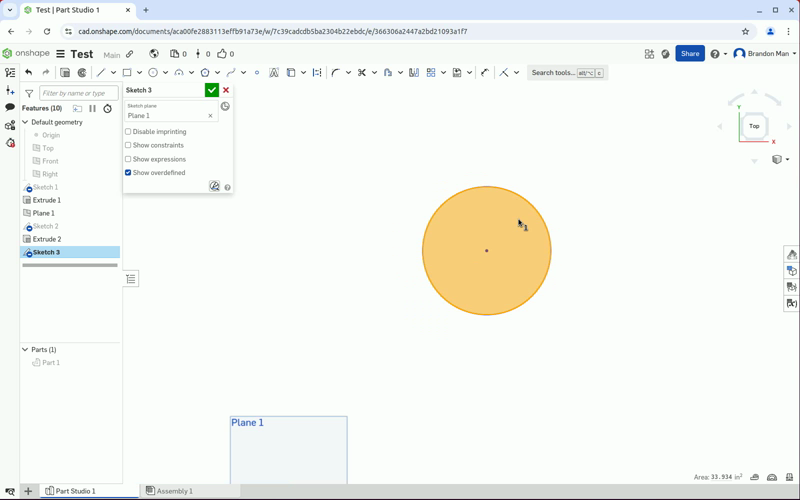
scroll(-6)
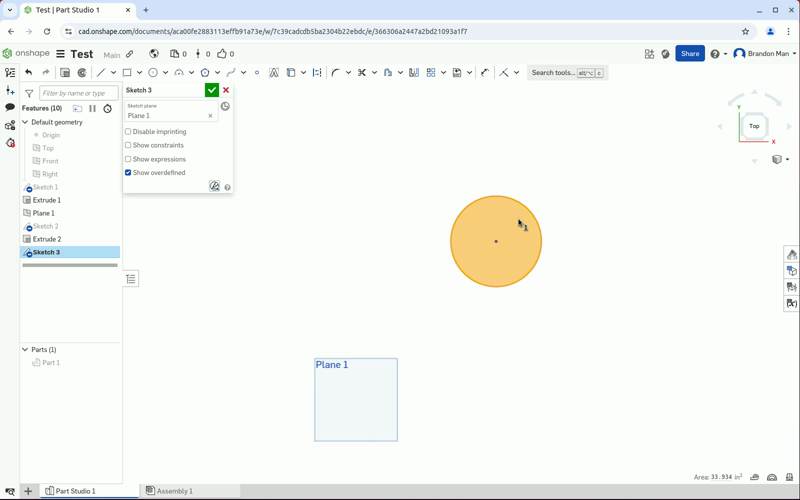
scroll(-6)
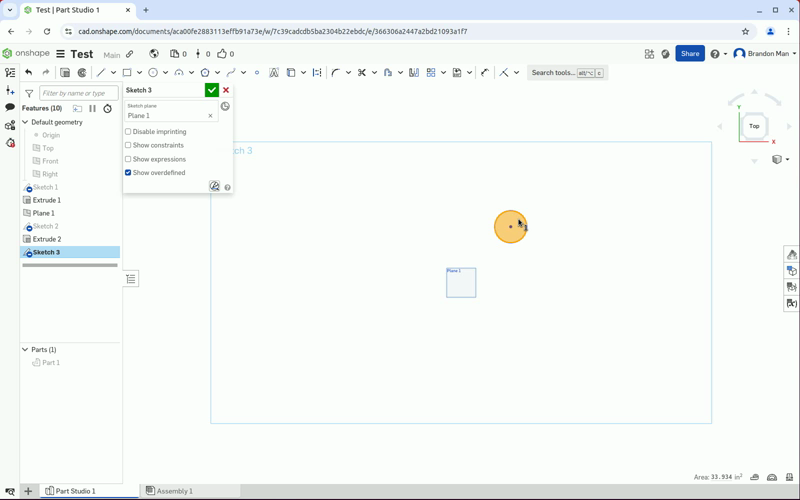
mouse_move(73, 352)
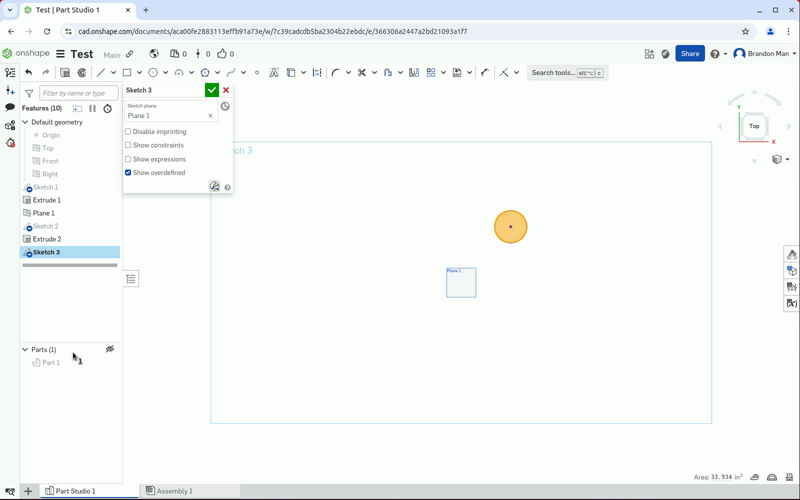
key(shift+y)
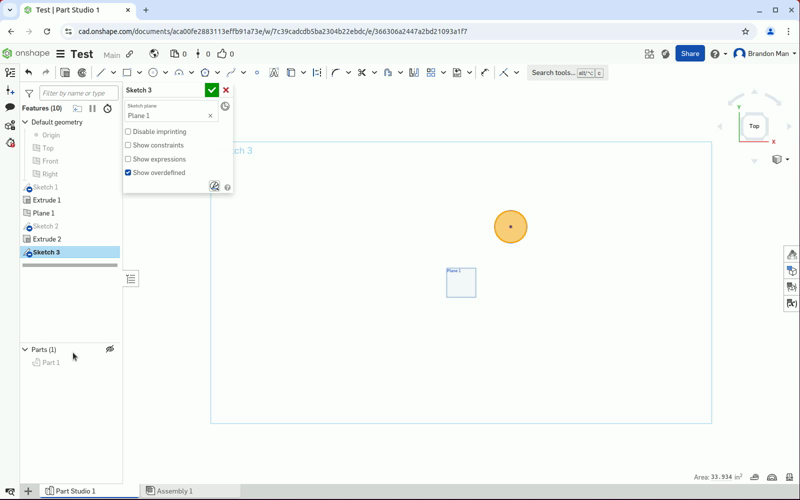
key(shift+e)
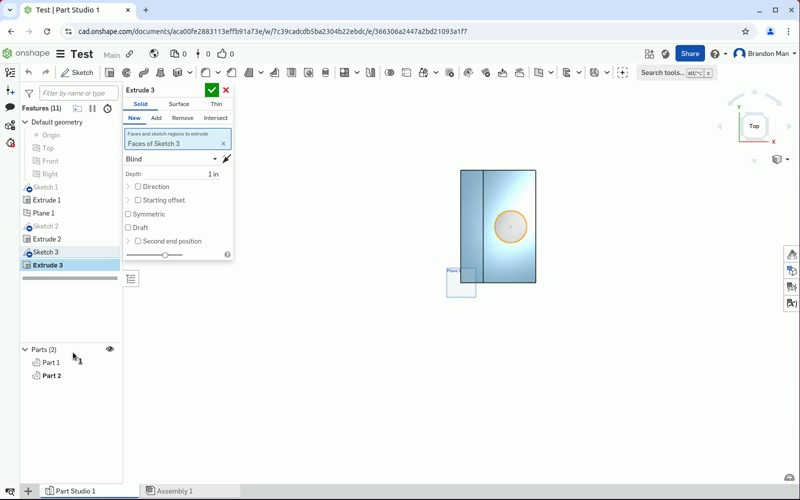
mouse_move(143, 106)
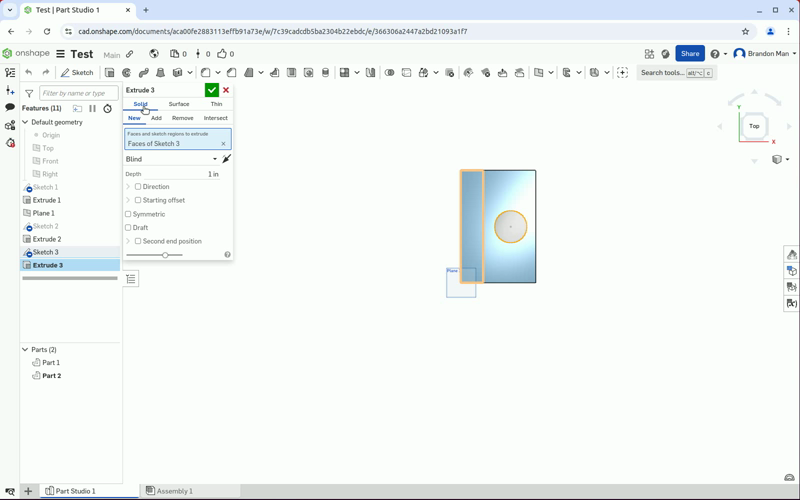
click(143, 106)
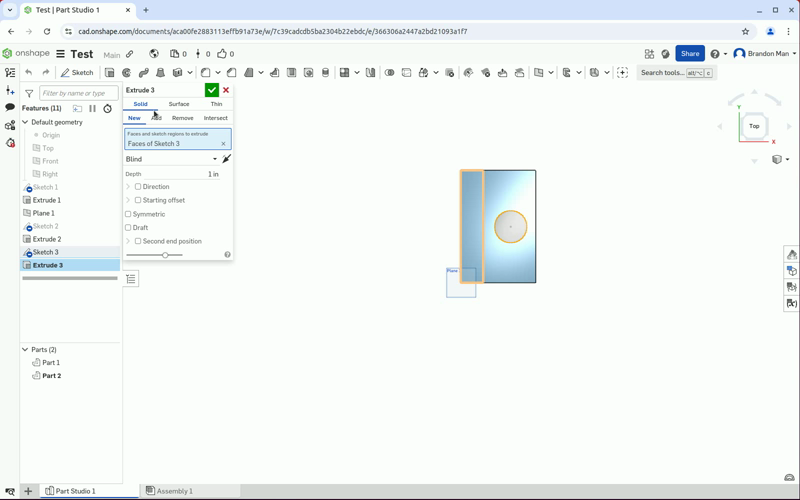
mouse_move(186, 120)
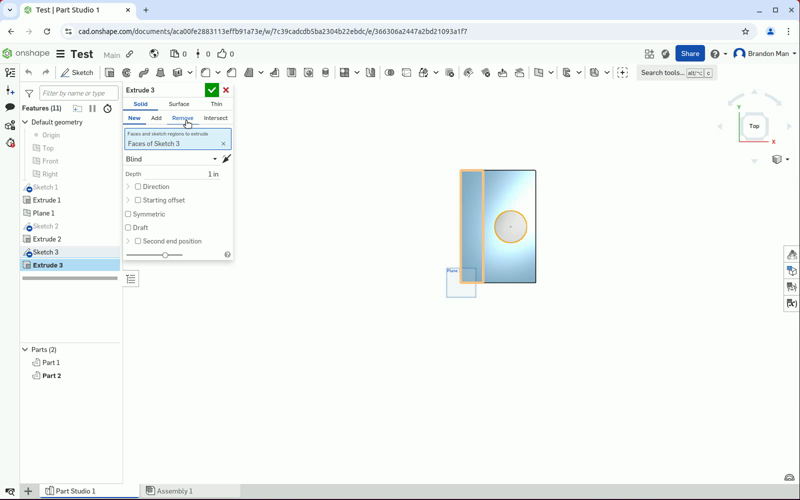
click(186, 120)
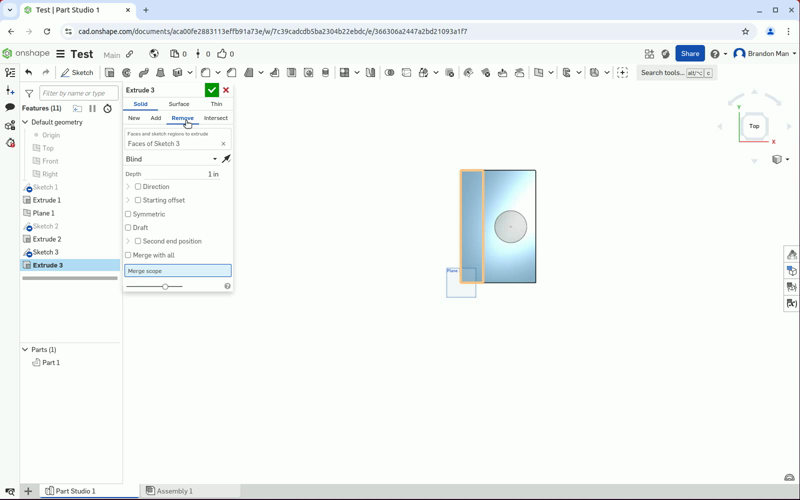
key(tab, 4)
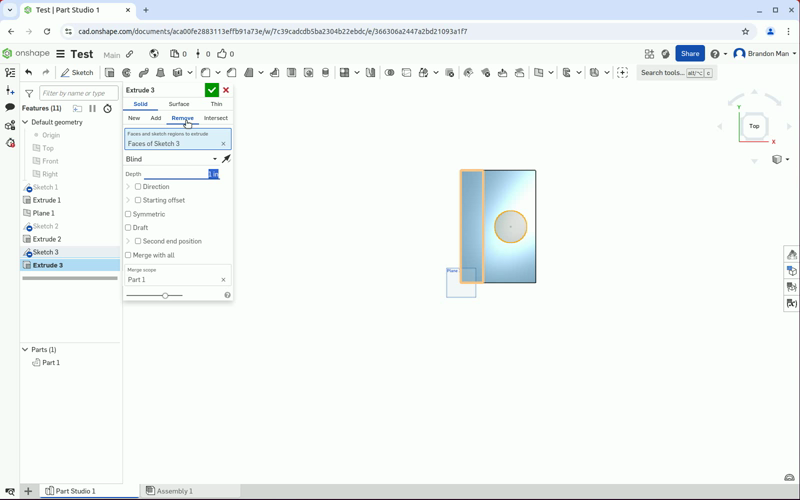
text(30.811)
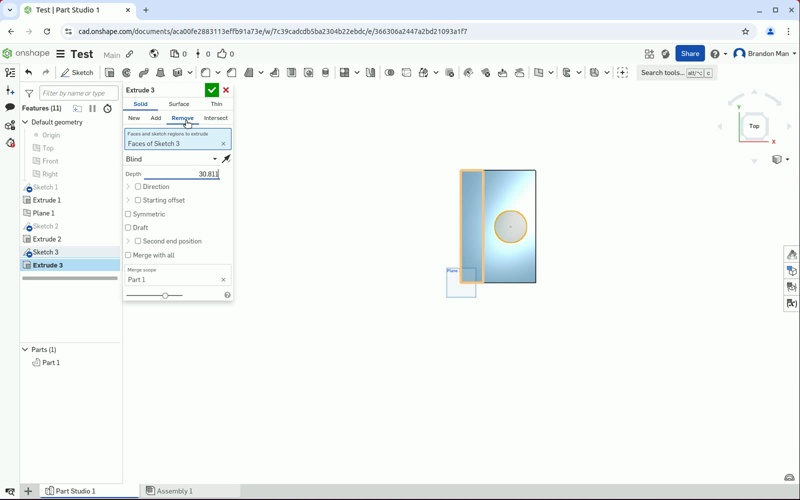
key(tab, 6)
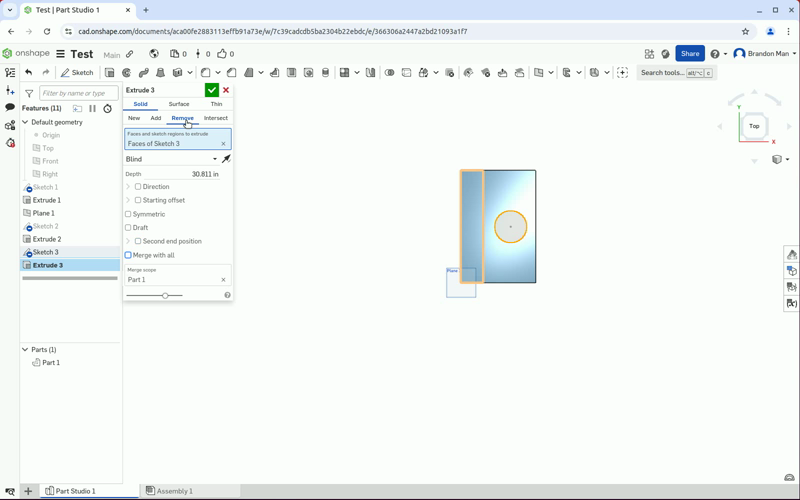
key(space)
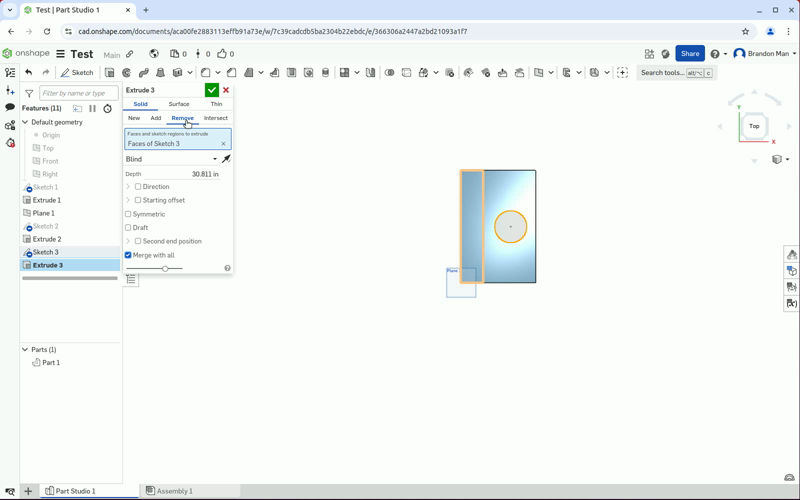
key(enter)
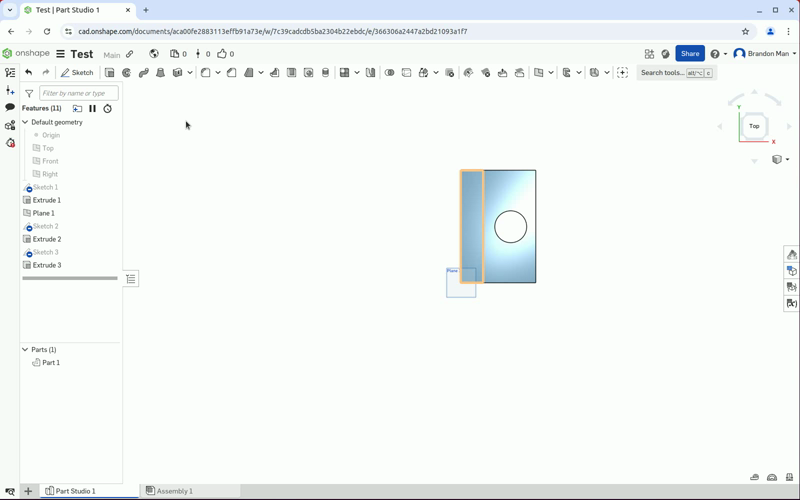
key(shift+h)
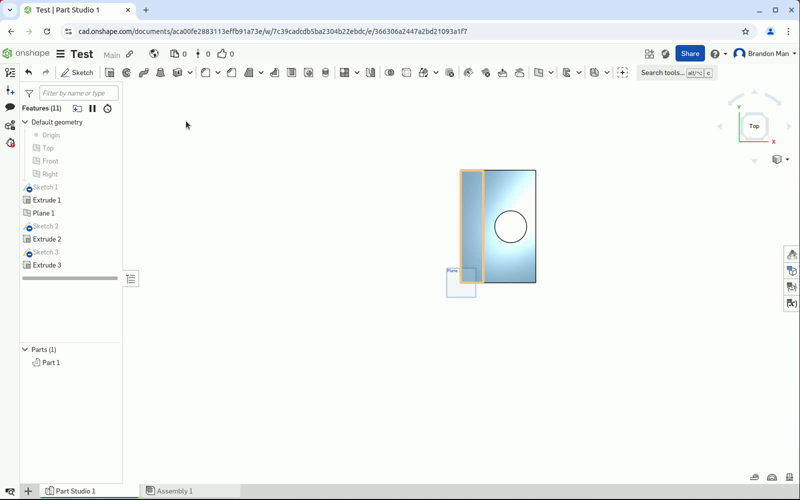
key(shift+h)
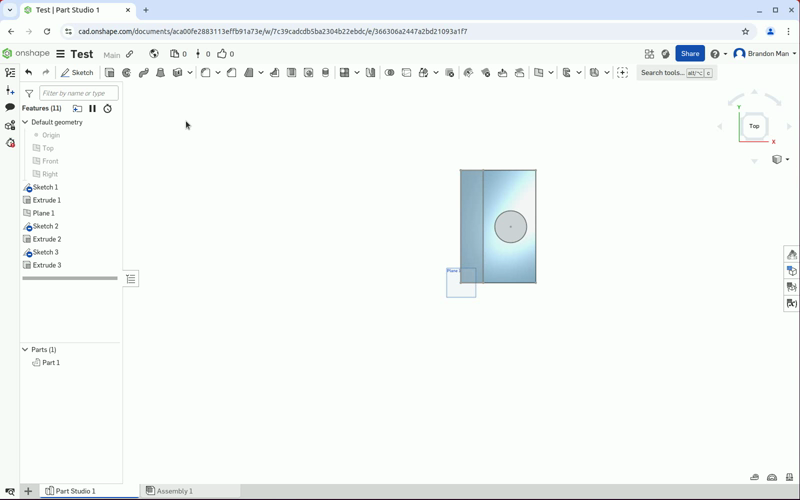
key(shift+7)
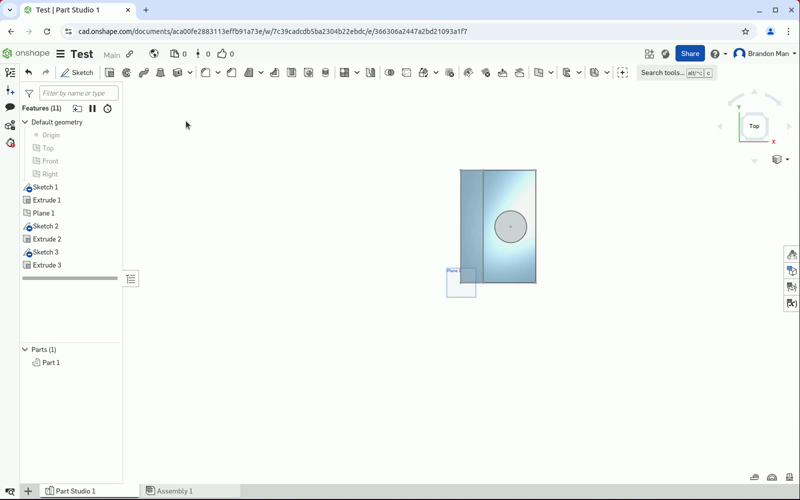
key(up, 3)
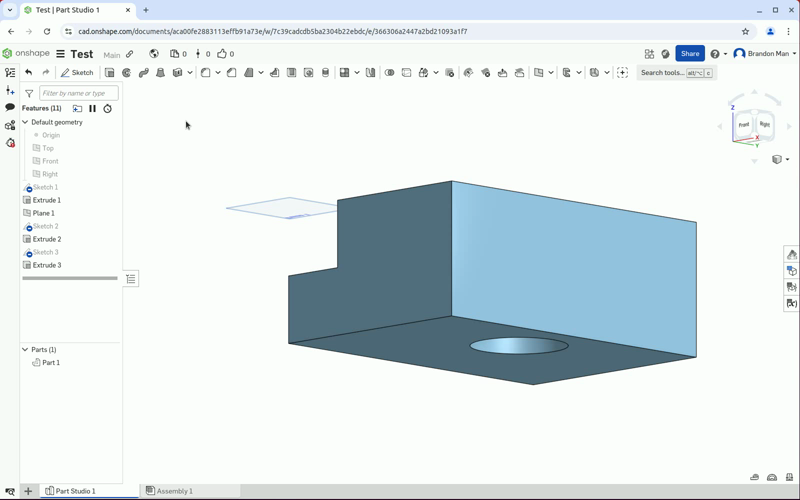
key(left, 3)
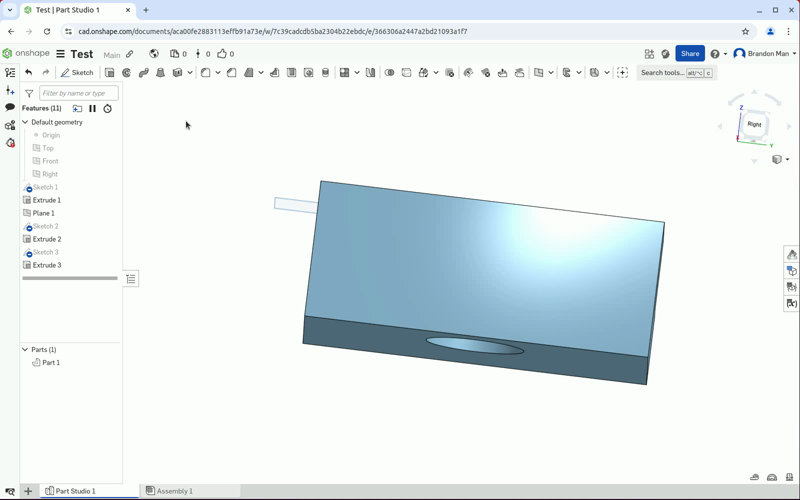
key(right, 3)
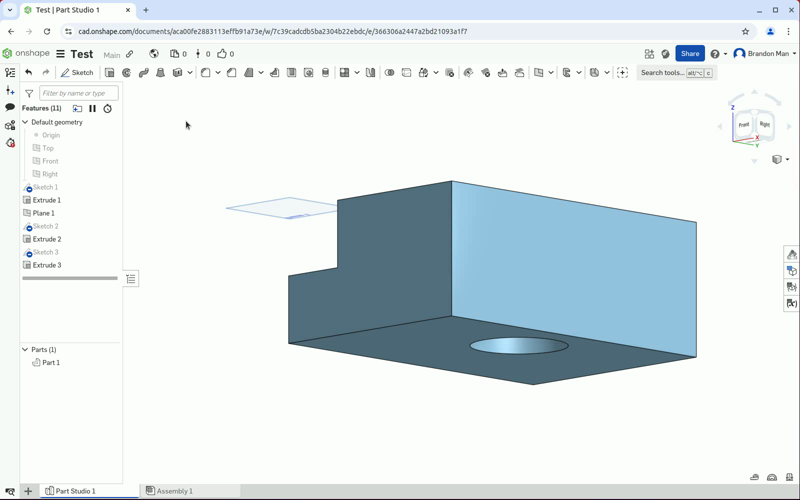
key(down, 3)
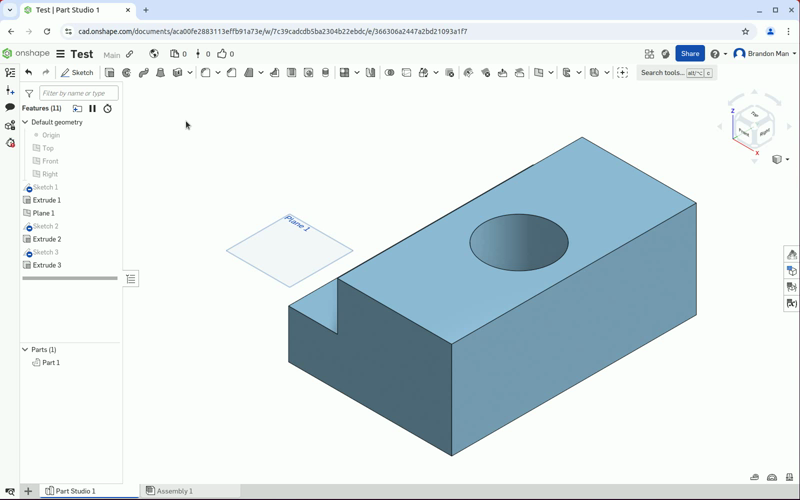
mouse_move(73, 189)
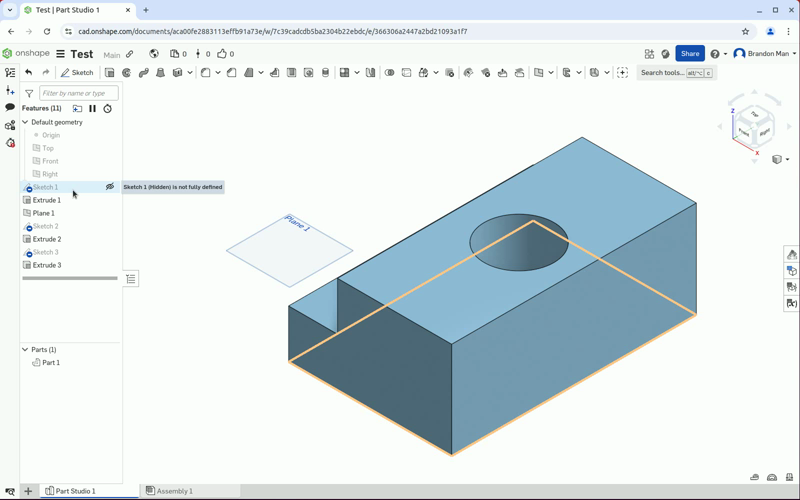
click(73, 189)